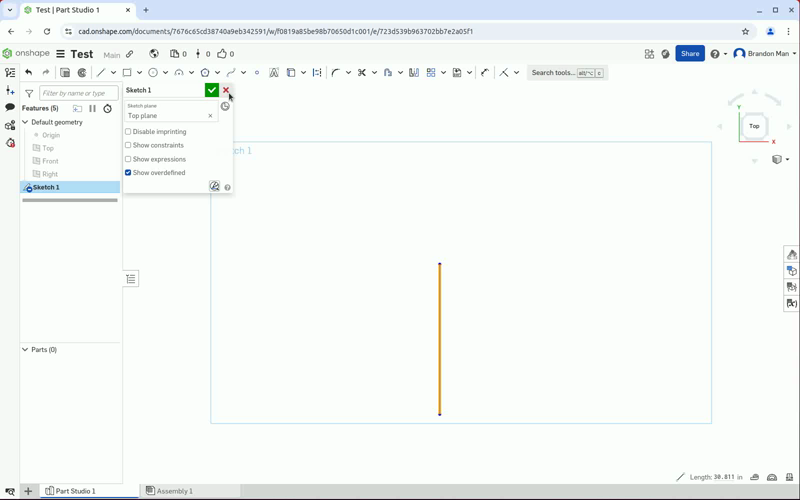
key(shift+h)
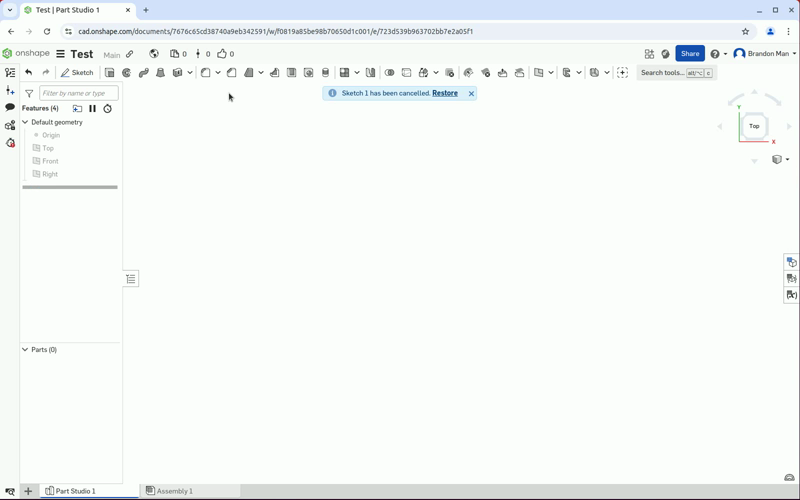
mouse_move(73, 352)
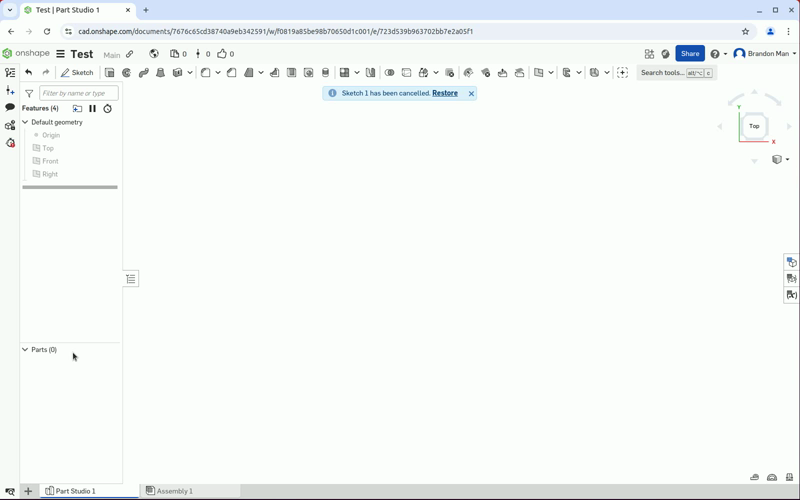
key(y)
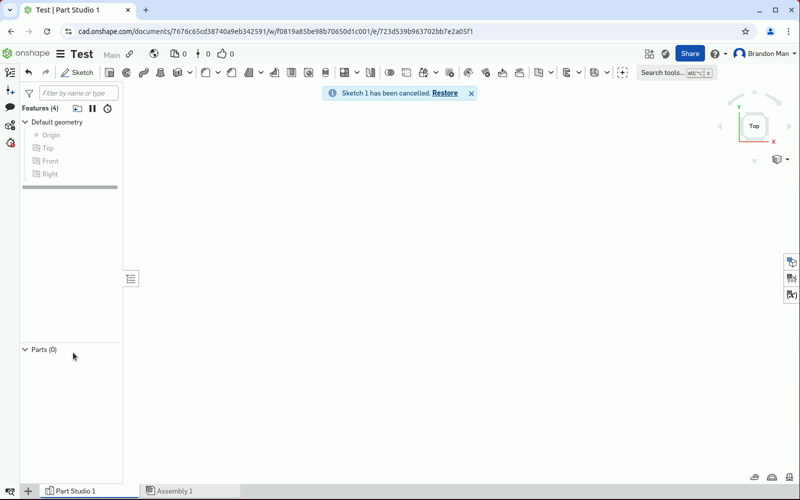
key(shift+p)
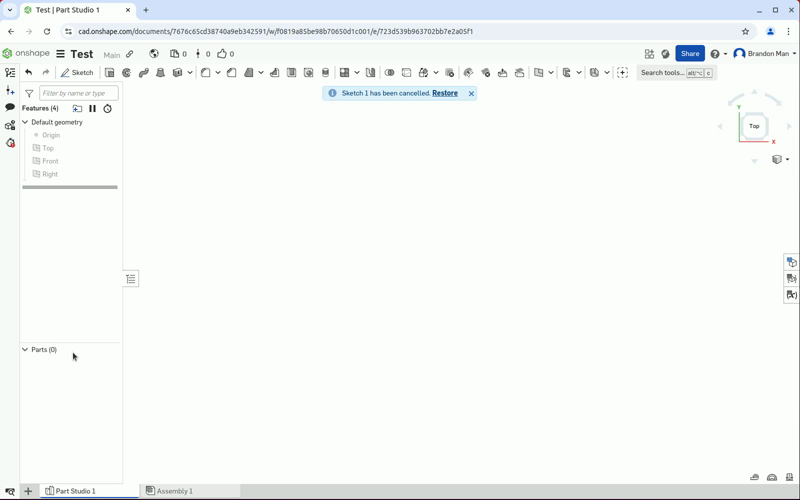
key(space)
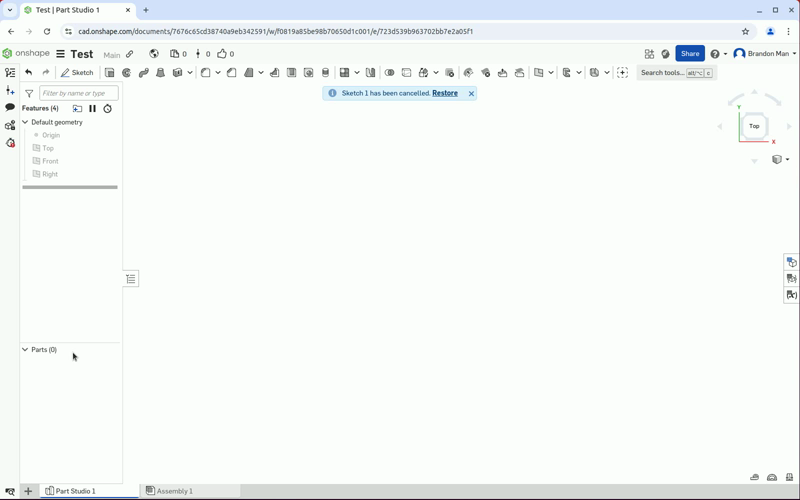
key_down(shift)
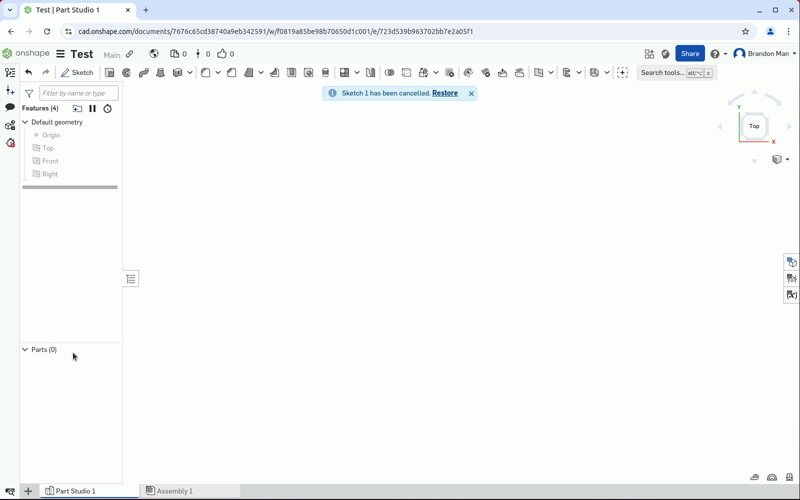
key(up)
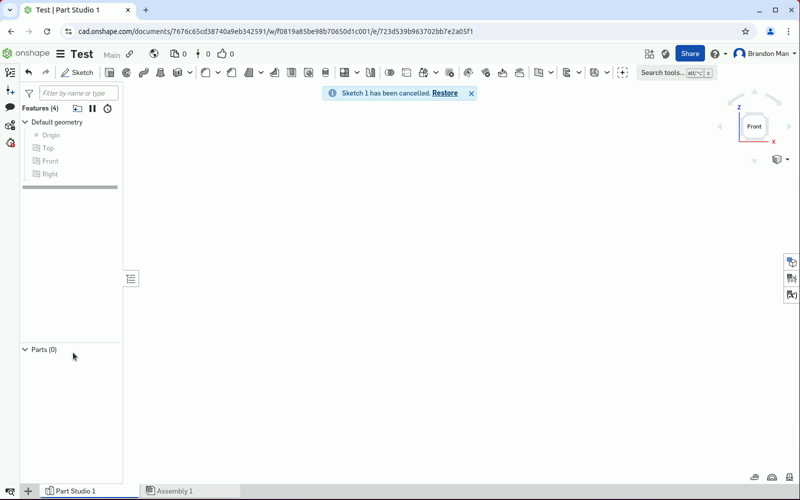
key_up(shift)
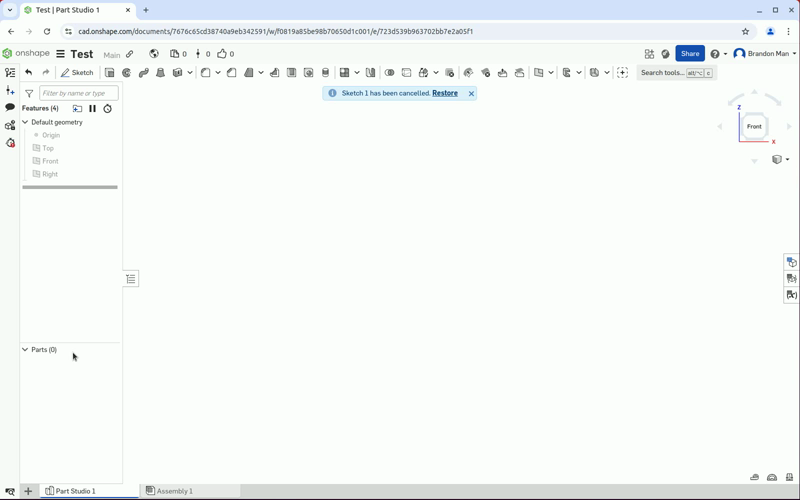
mouse_move(73, 352)
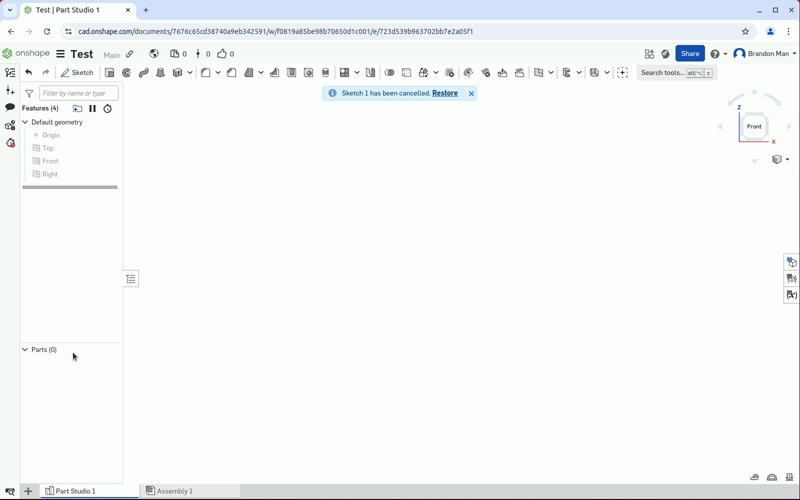
key(shift+y)
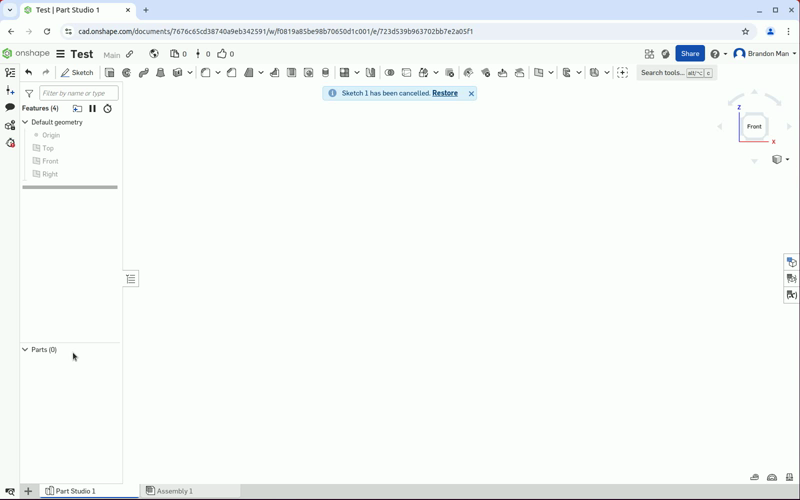
key(shift+s)
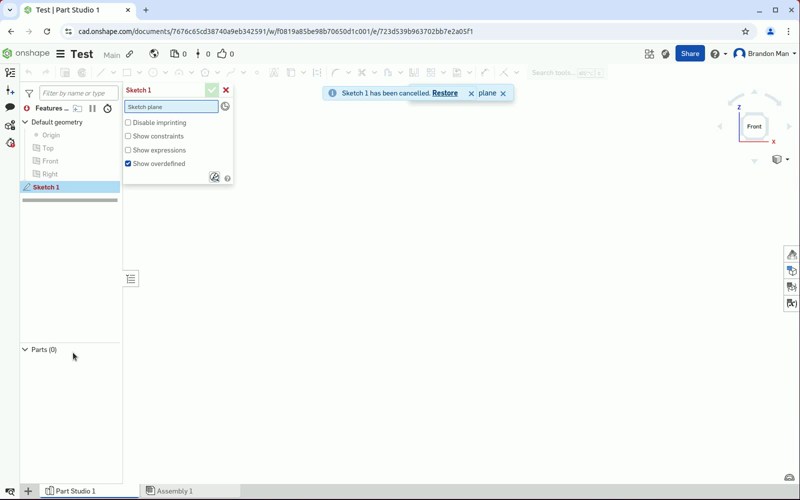
mouse_move(73, 163)
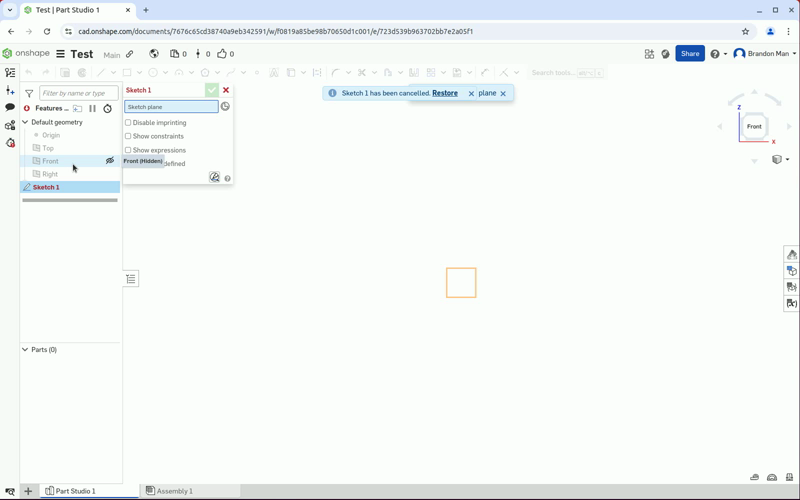
click(73, 163)
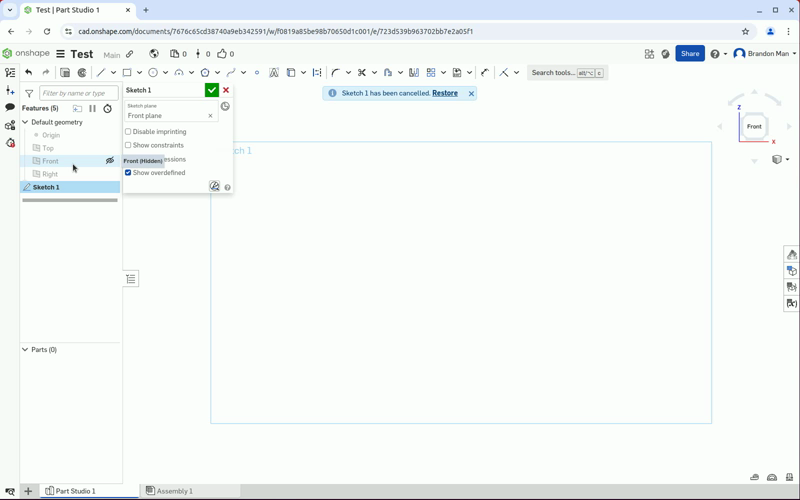
mouse_move(73, 352)
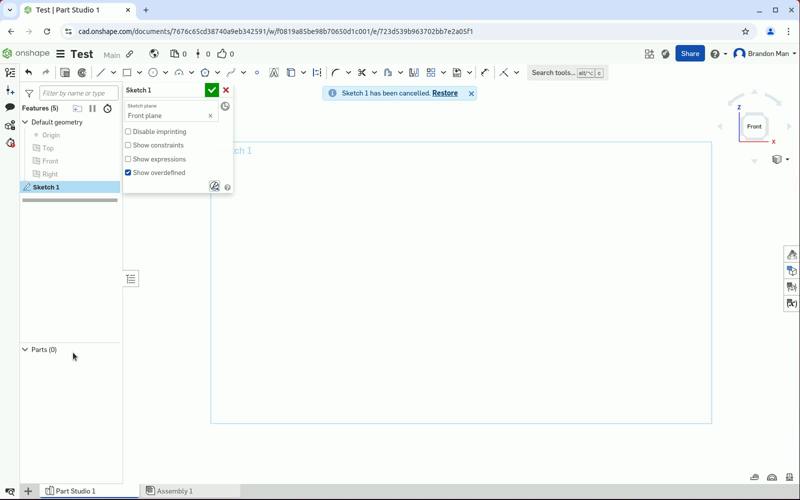
key(y)
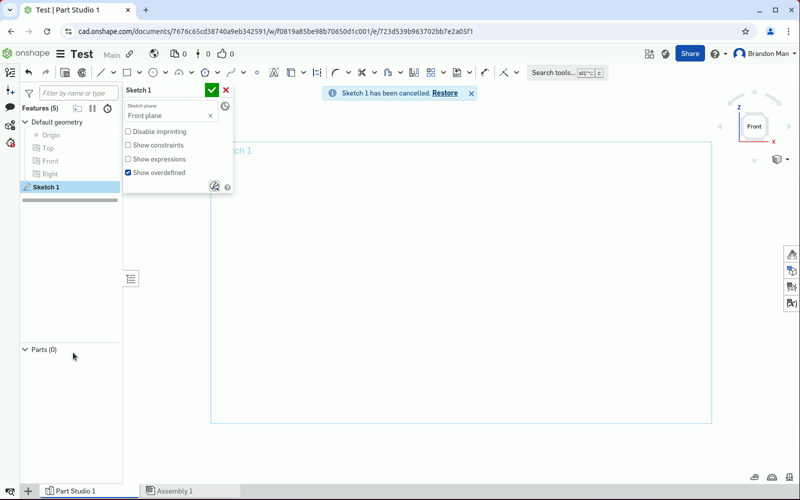
key(l)
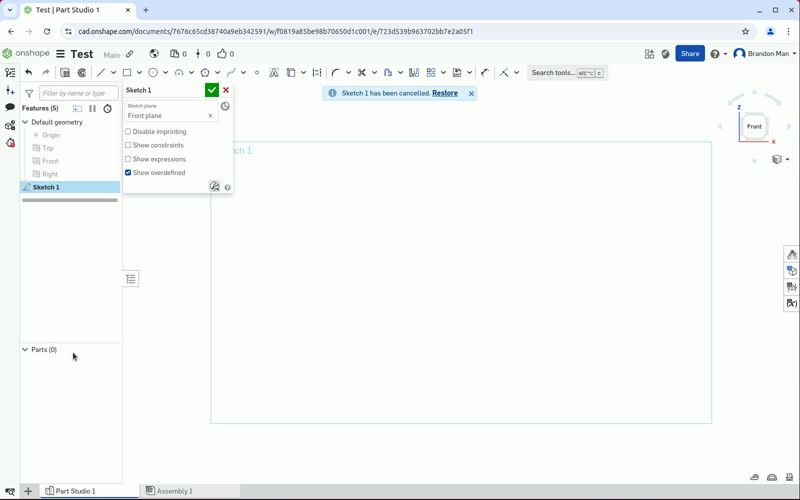
key_down(shift)
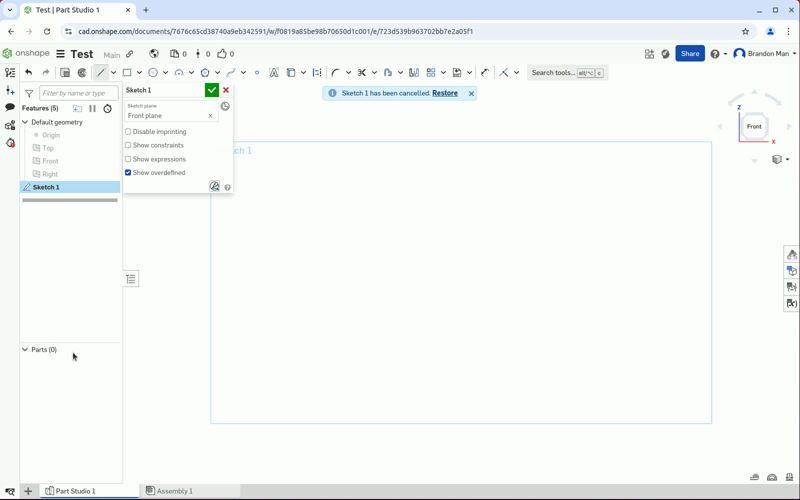
mouse_move(371, 372)
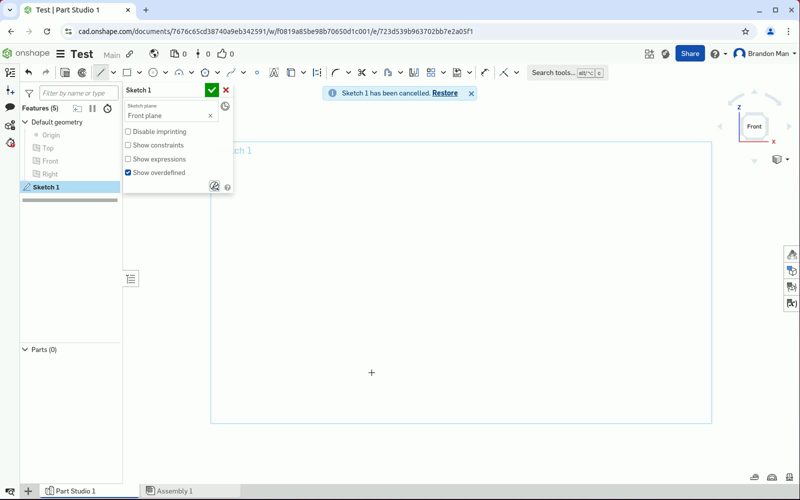
click(371, 372)
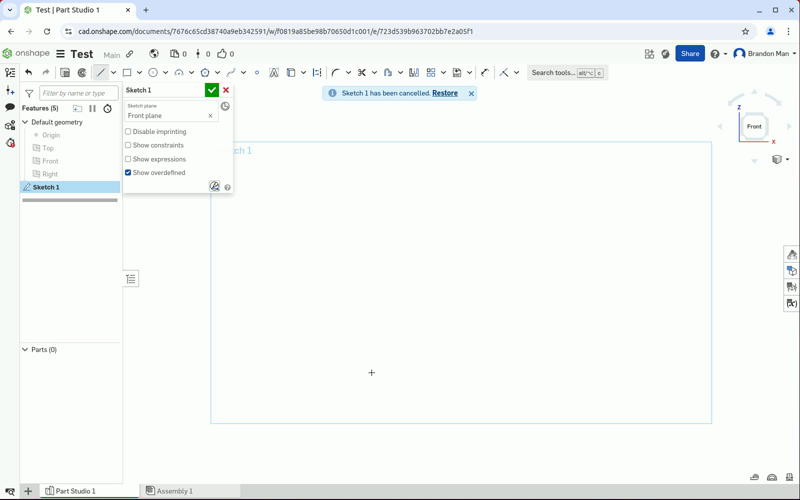
key_up(shift)
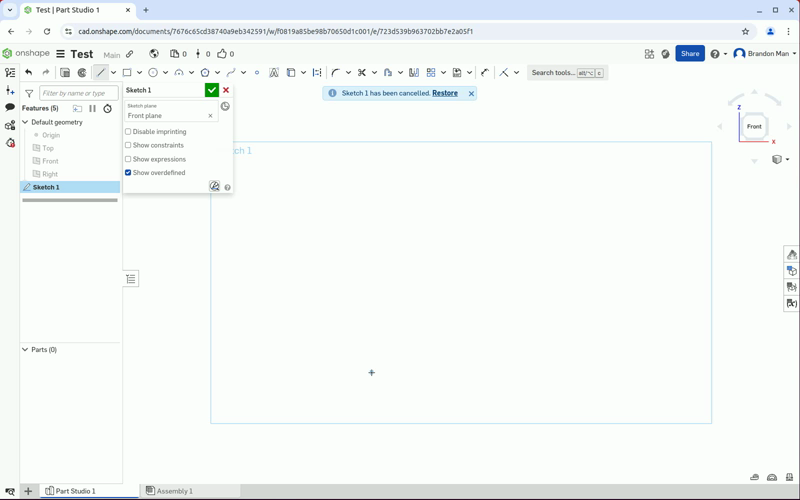
key_down(shift)
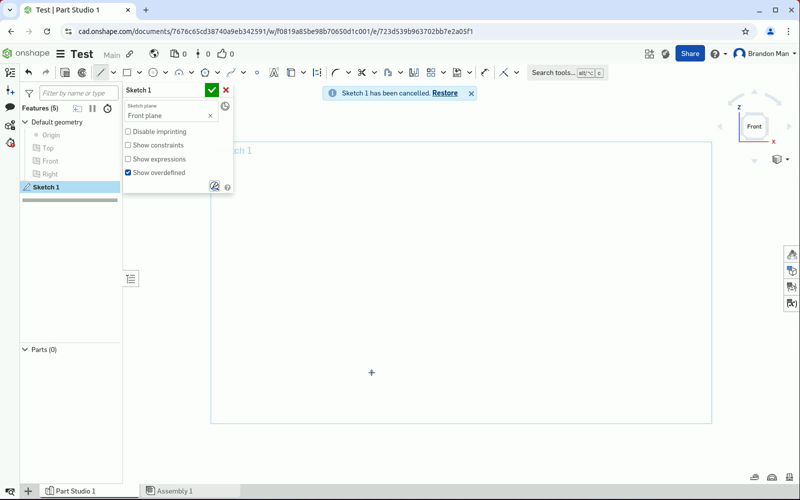
mouse_move(551, 372)
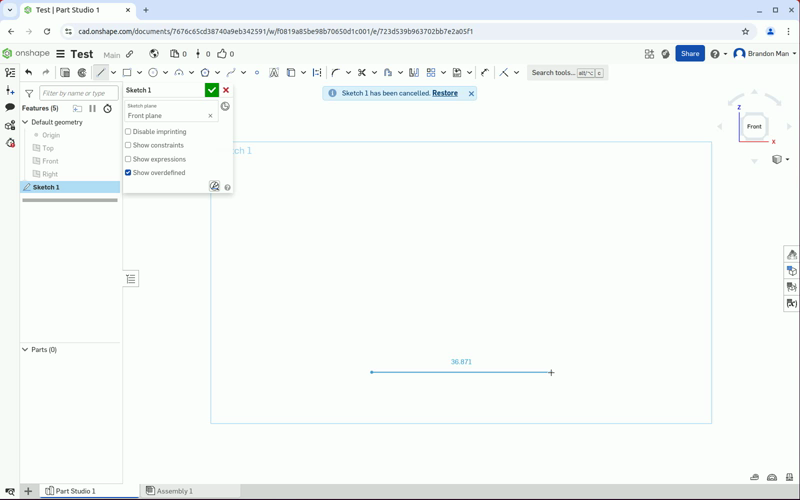
click(551, 372)
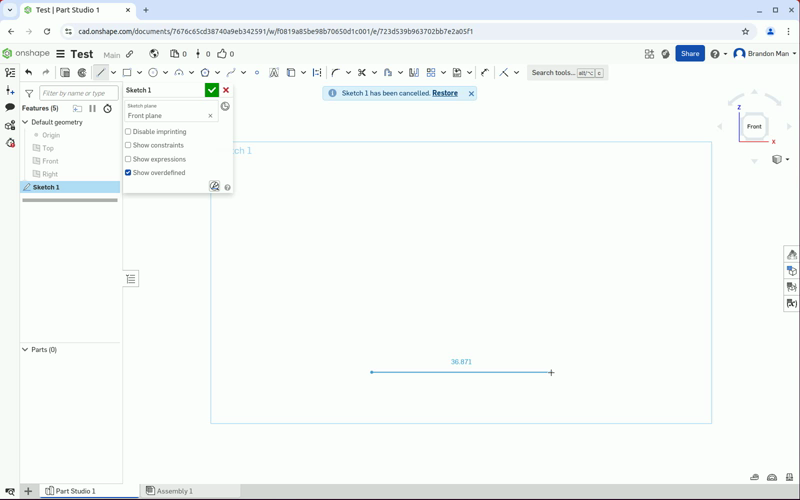
key_up(shift)
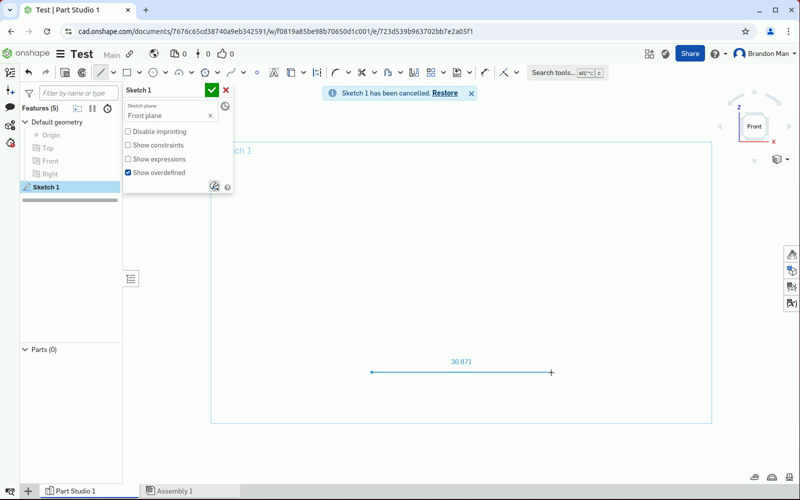
key_down(shift)
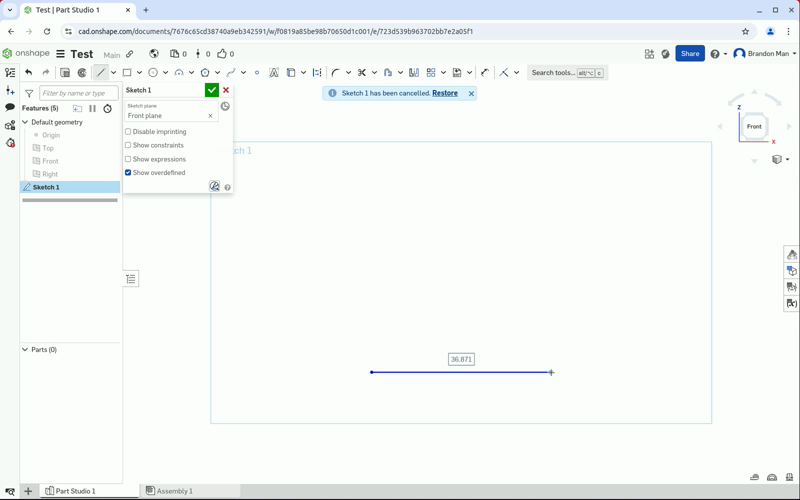
mouse_move(551, 192)
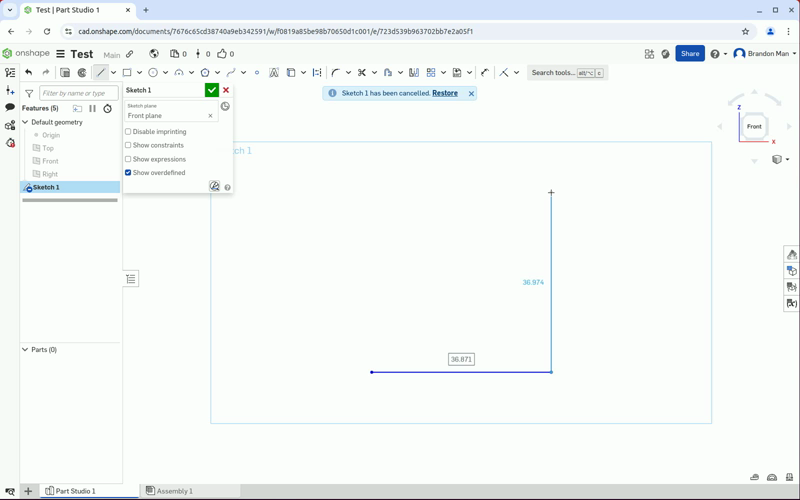
click(551, 192)
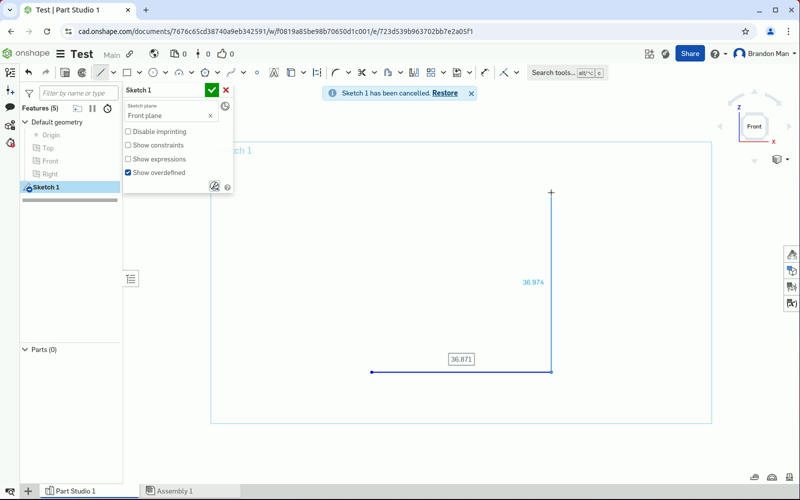
key_up(shift)
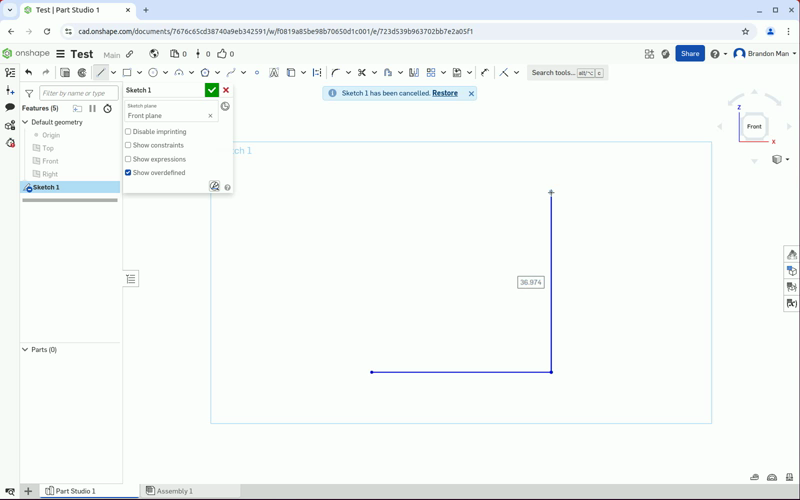
key_down(shift)
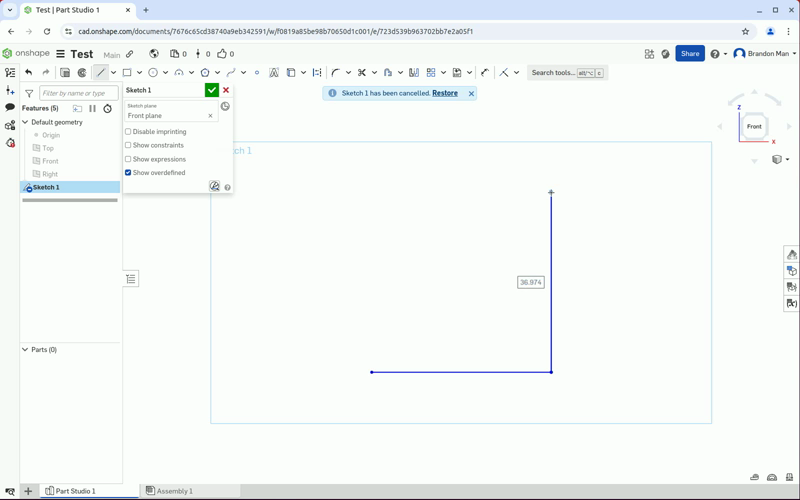
mouse_move(371, 192)
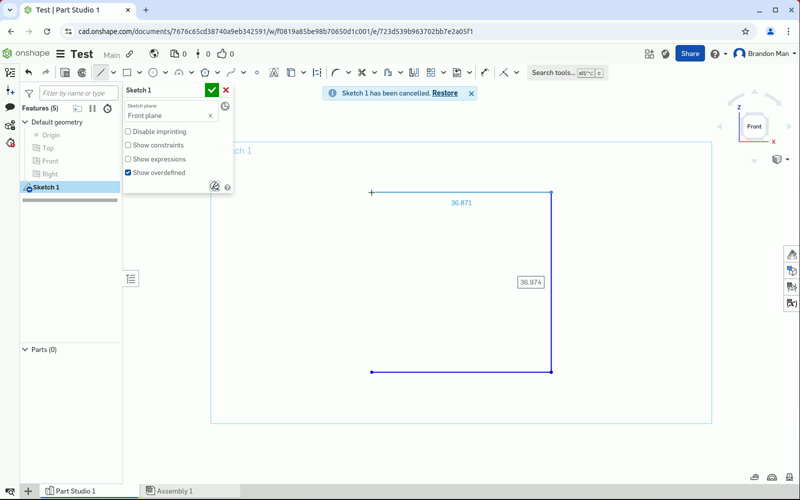
click(371, 192)
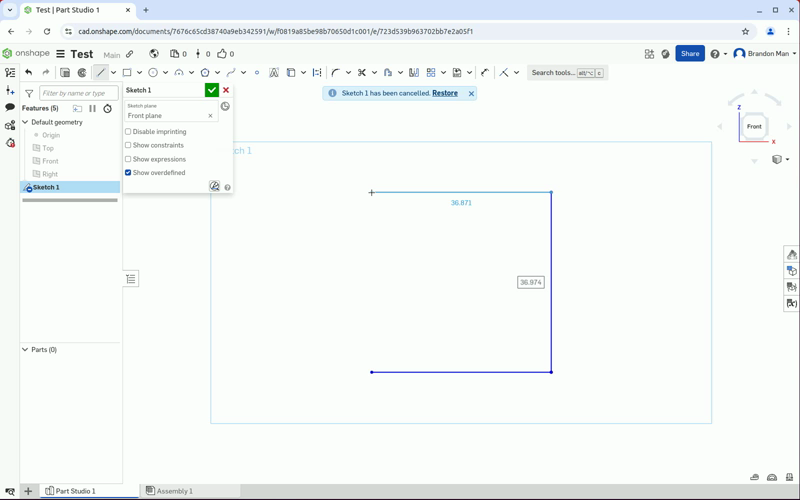
key_up(shift)
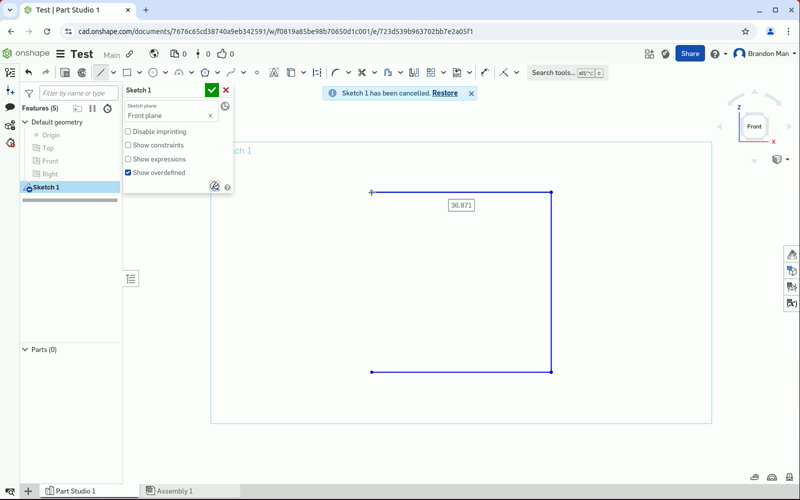
key_down(shift)
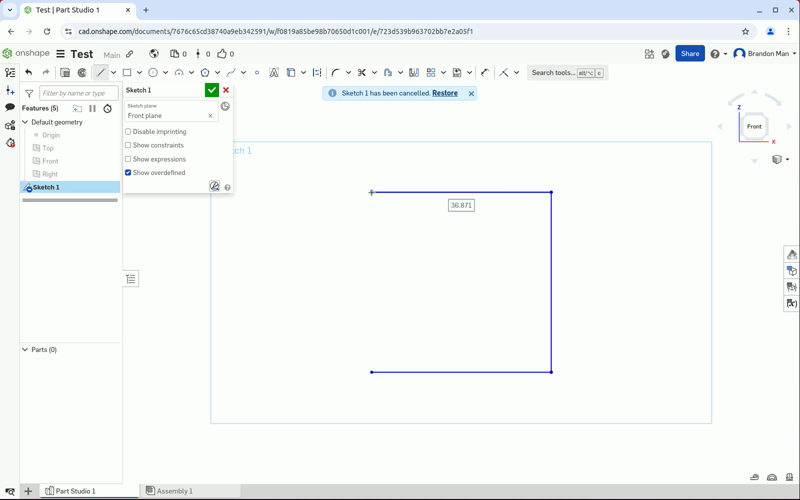
mouse_move(371, 372)
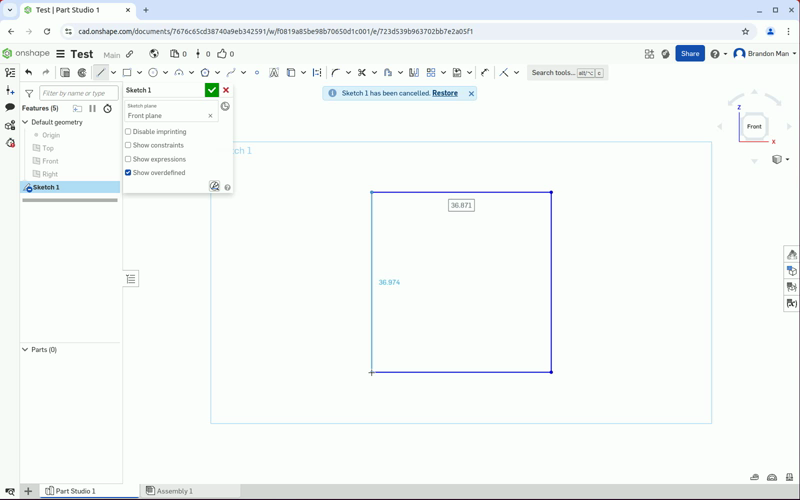
key_up(shift)
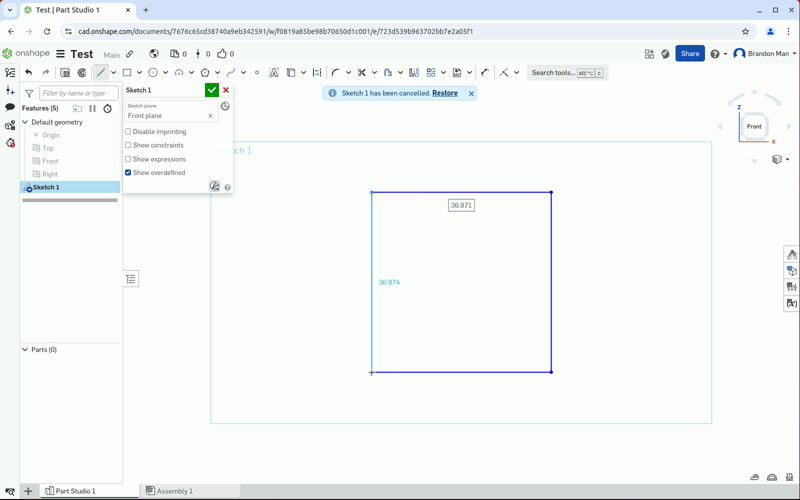
click(371, 372)
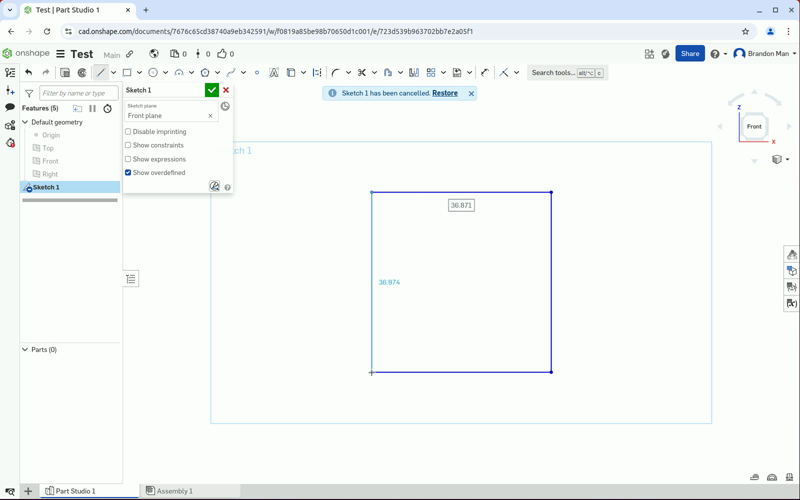
key(esc)
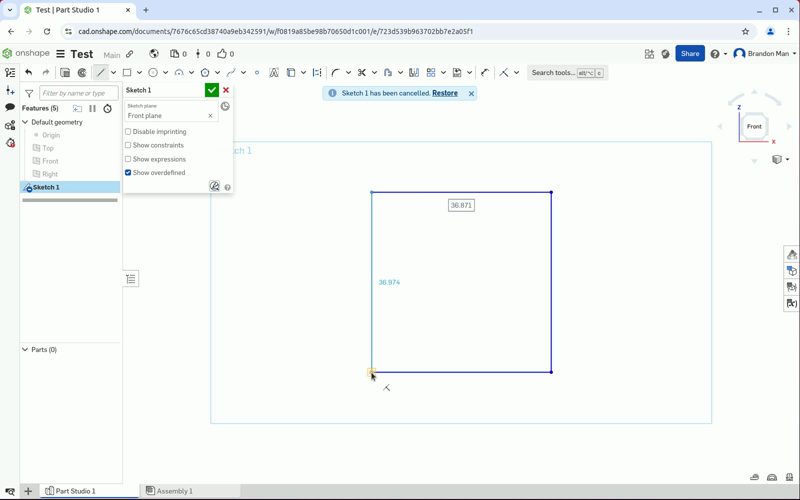
mouse_move(513, 232)
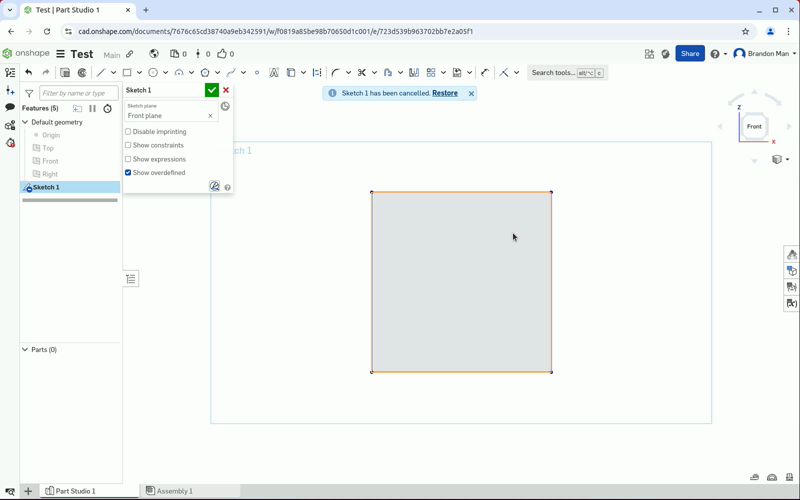
click(513, 232)
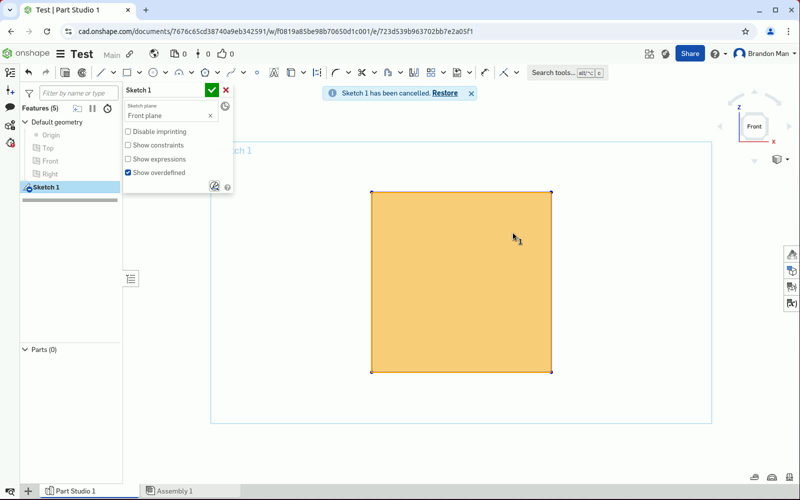
mouse_move(73, 352)
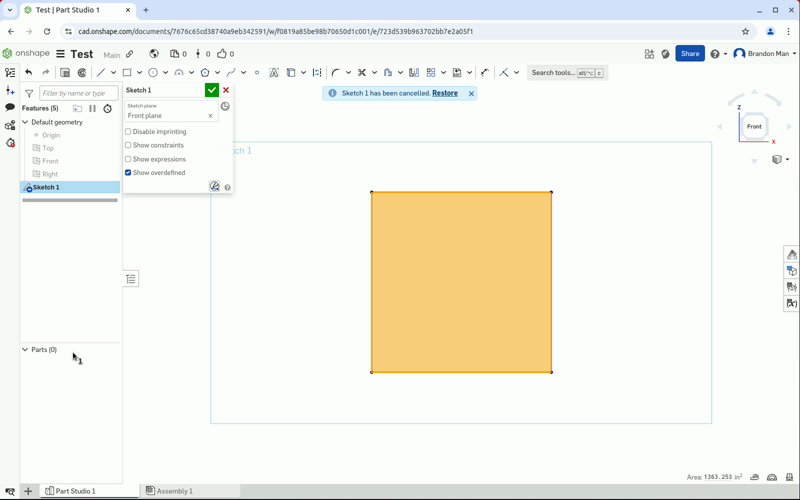
key(shift+y)
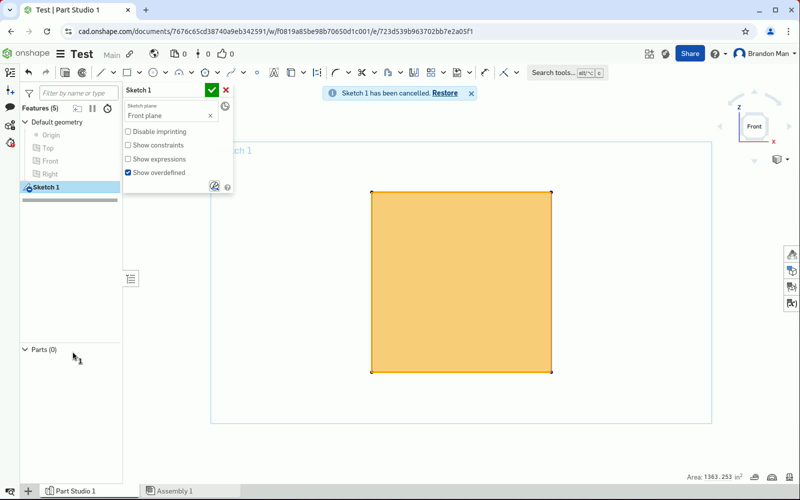
key(shift+e)
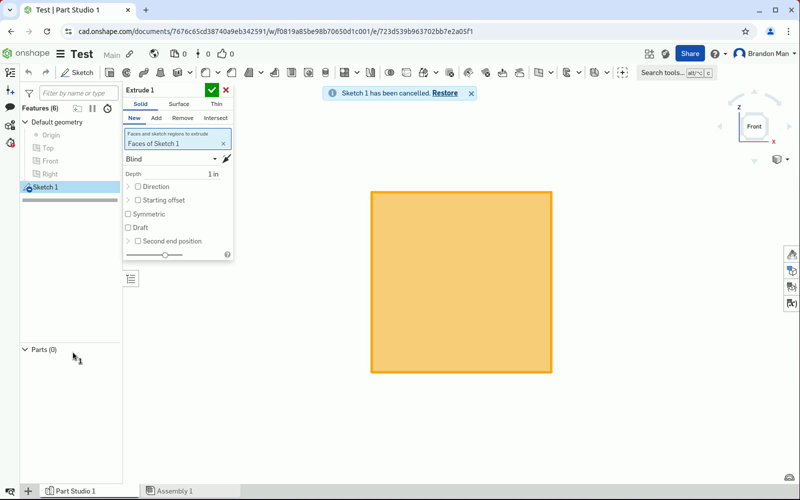
mouse_move(143, 106)
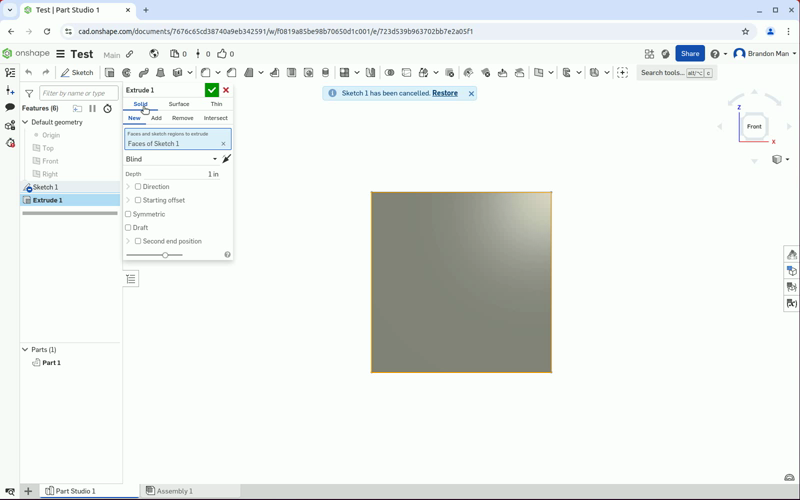
click(143, 106)
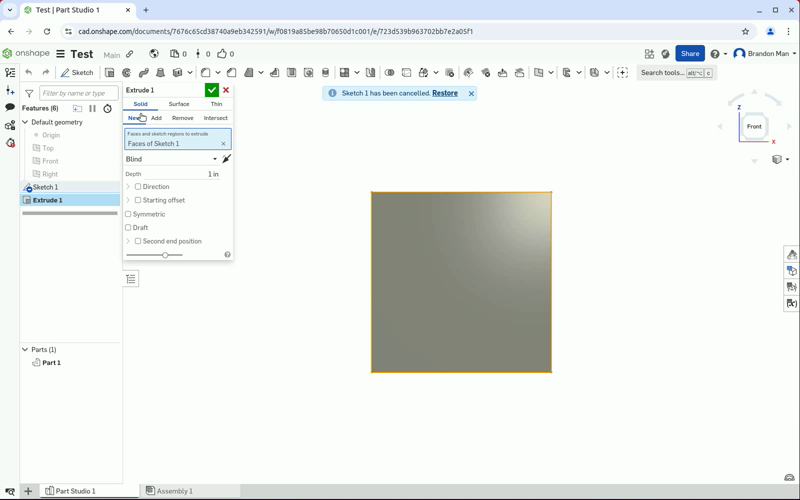
mouse_move(137, 120)
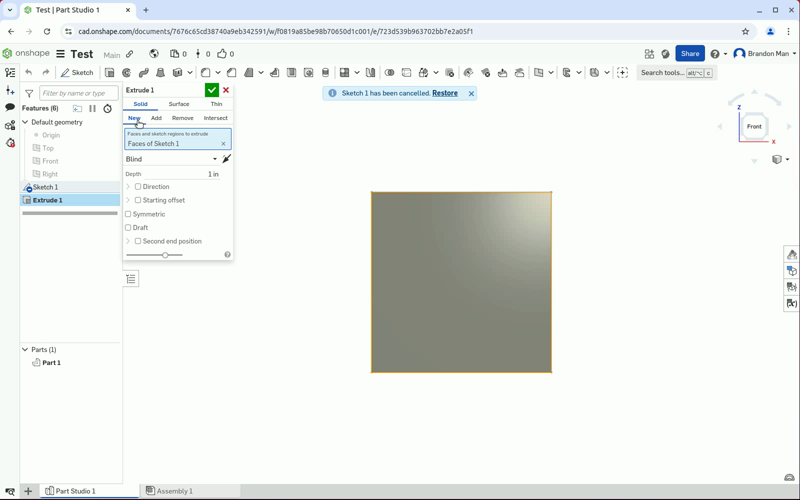
click(137, 120)
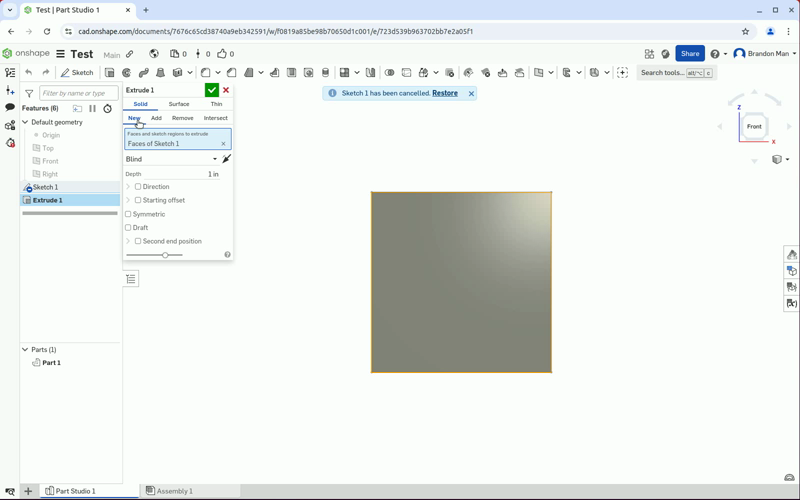
key(tab, 4)
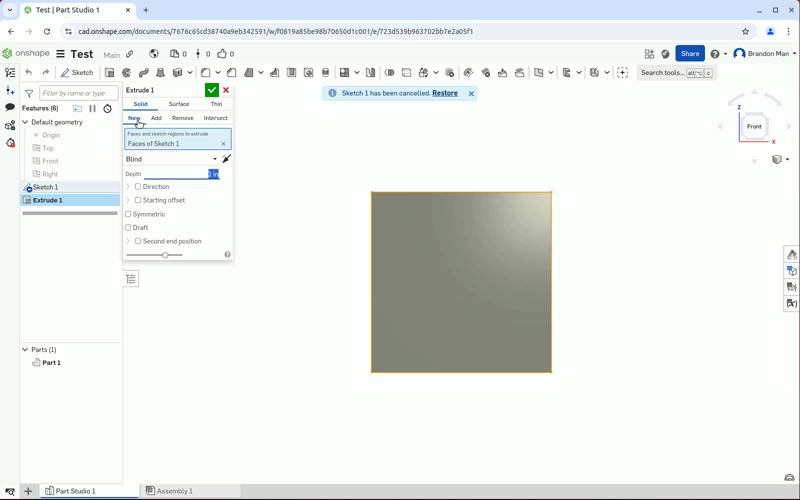
text(23.108)
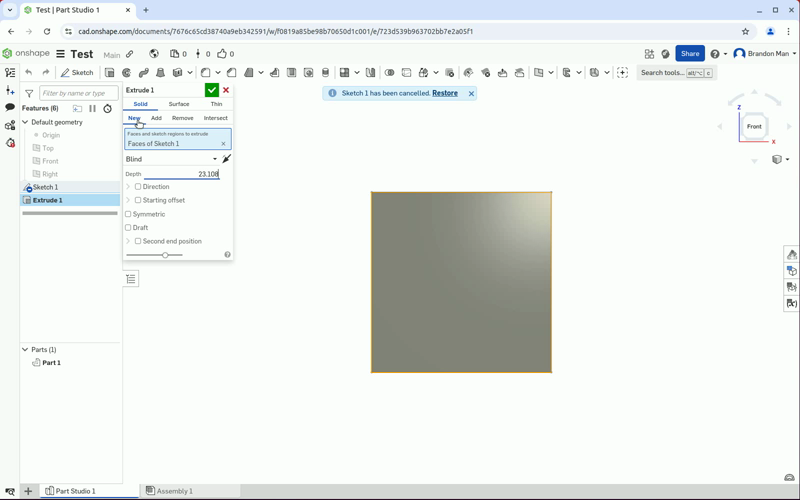
key(tab, 3)
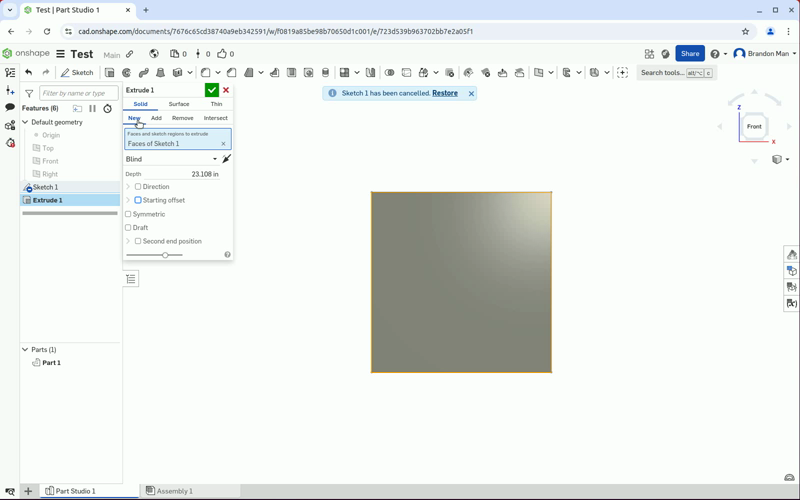
key(tab, 2)
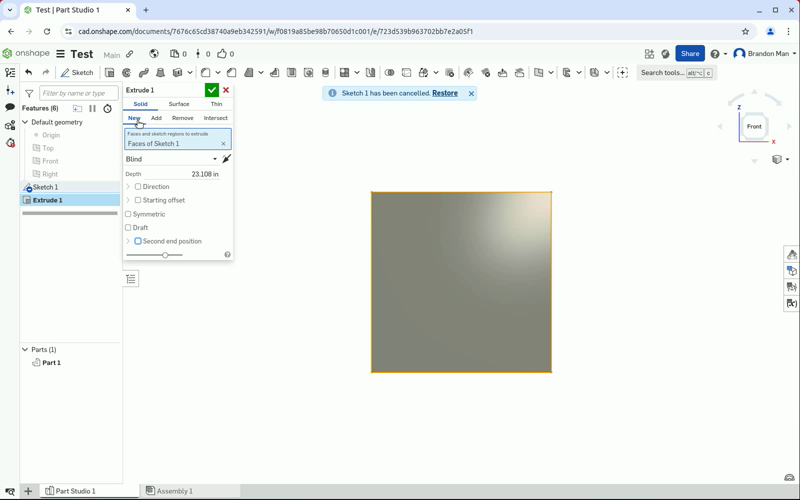
key(space)
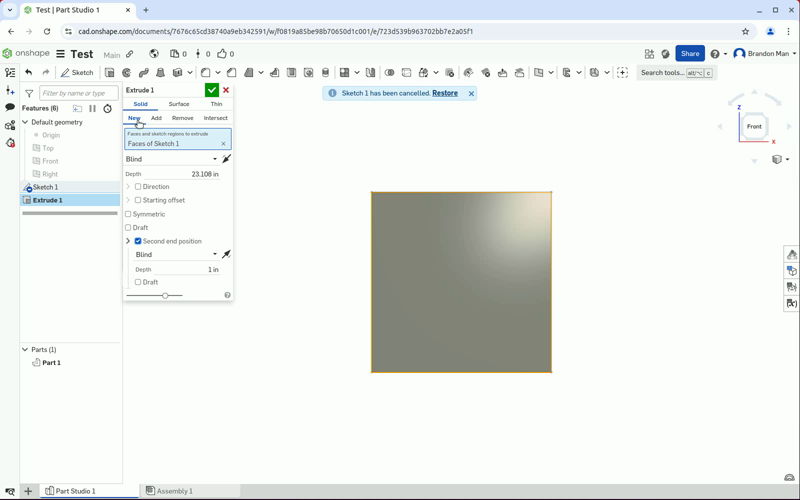
key(tab, 3)
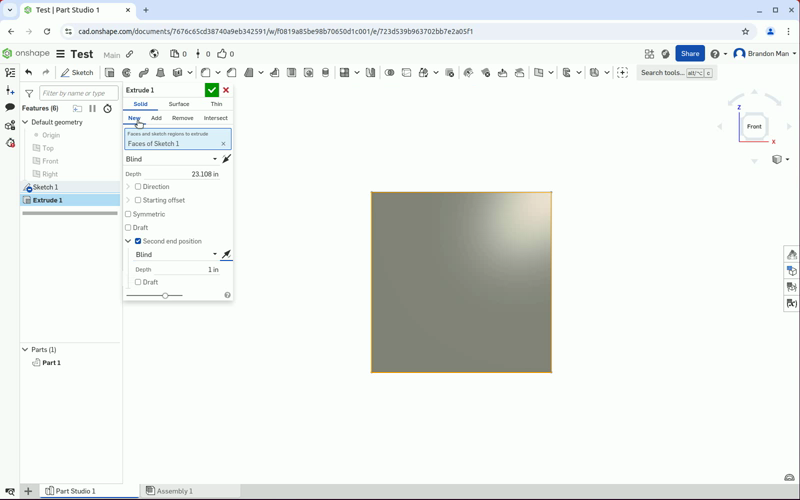
text(23.108)
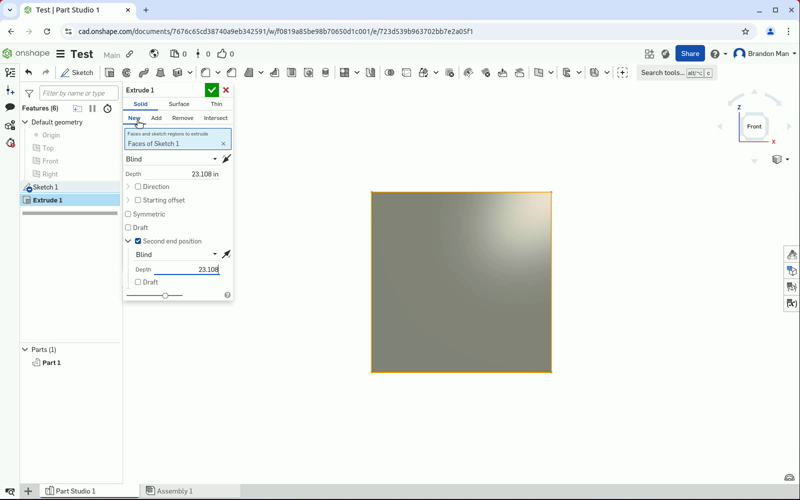
key(enter)
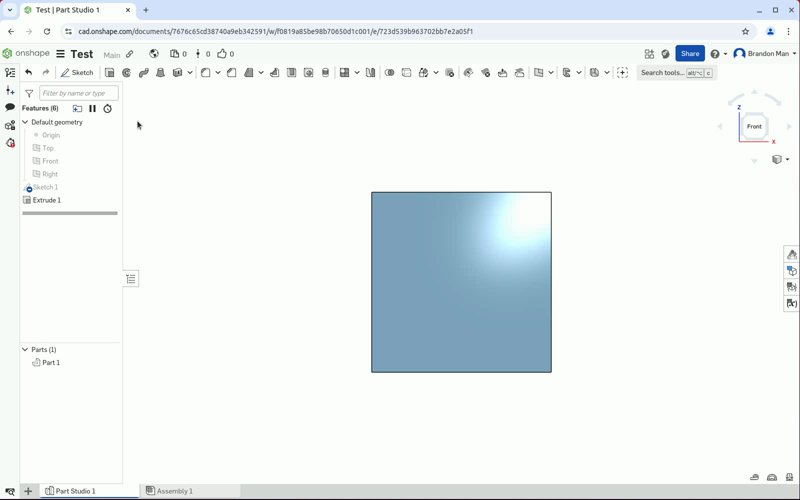
key(shift+h)
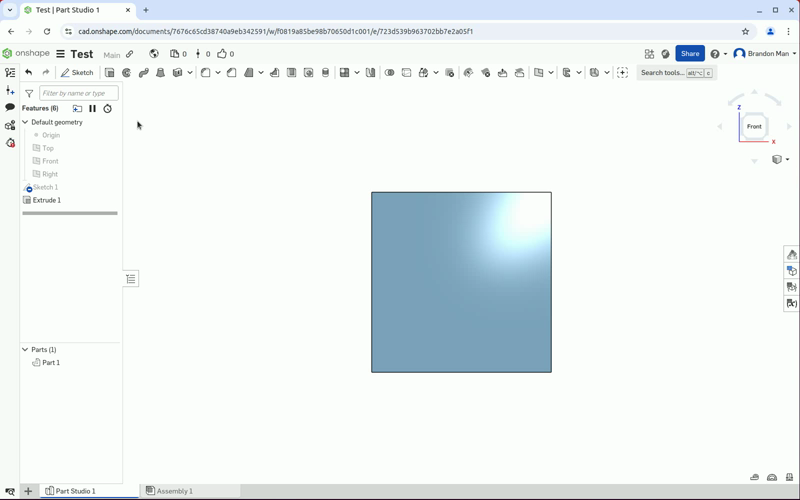
key(shift+h)
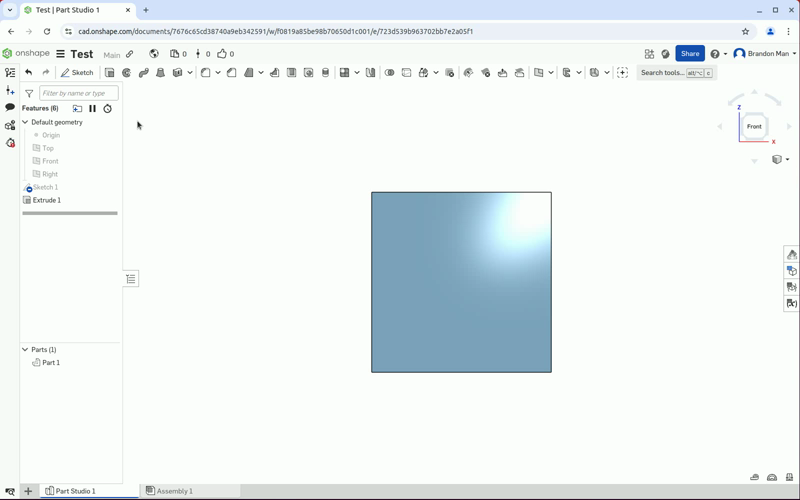
mouse_move(73, 189)
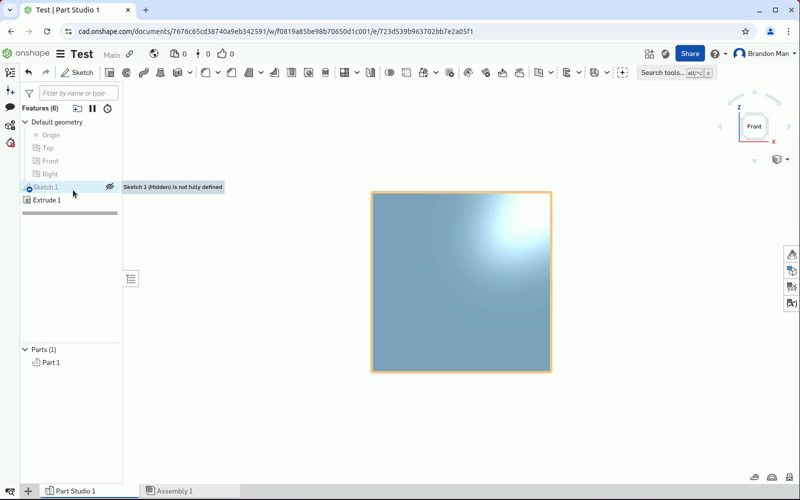
click(73, 189)
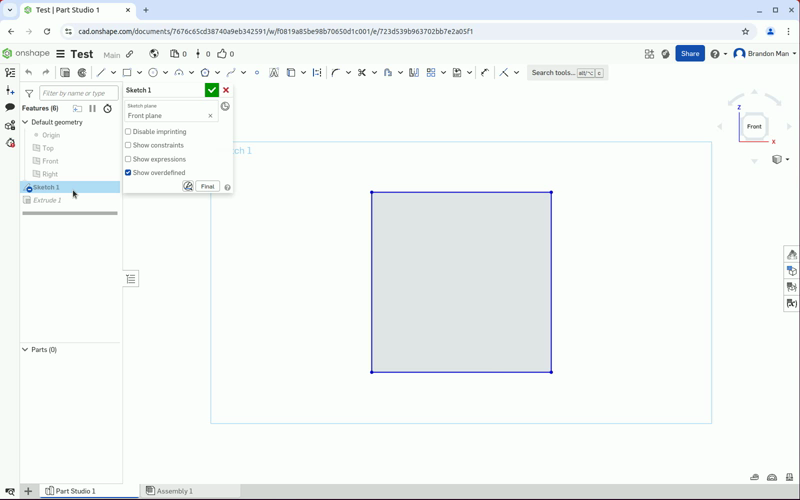
mouse_move(229, 92)
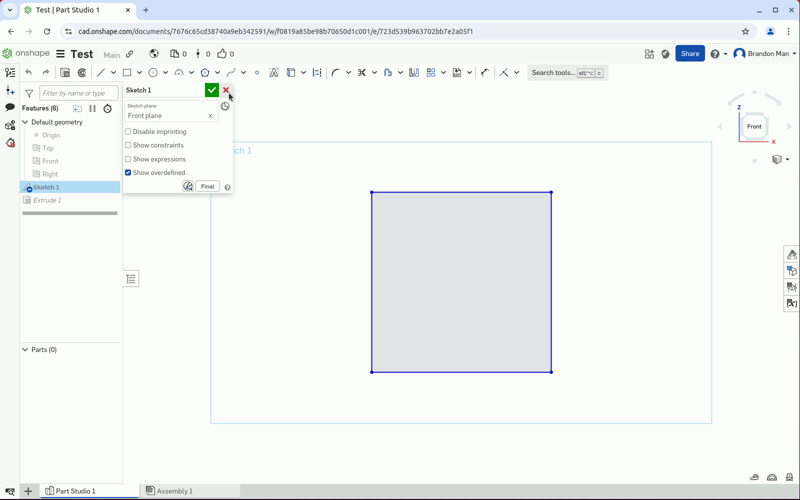
click(229, 92)
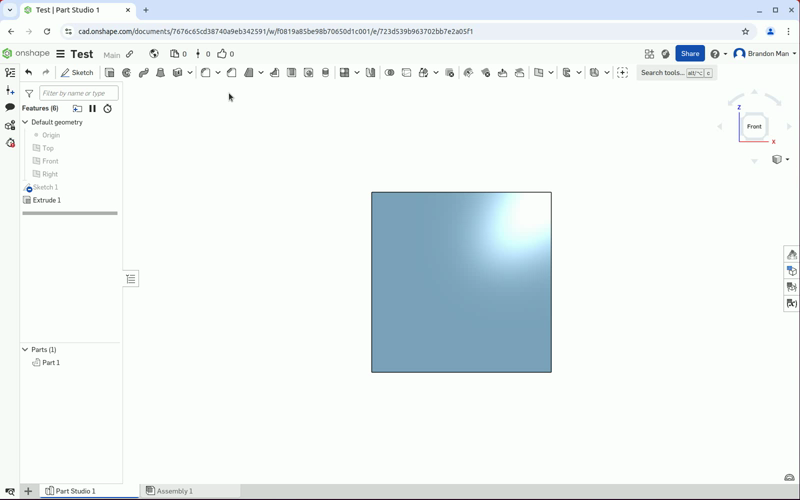
mouse_move(73, 352)
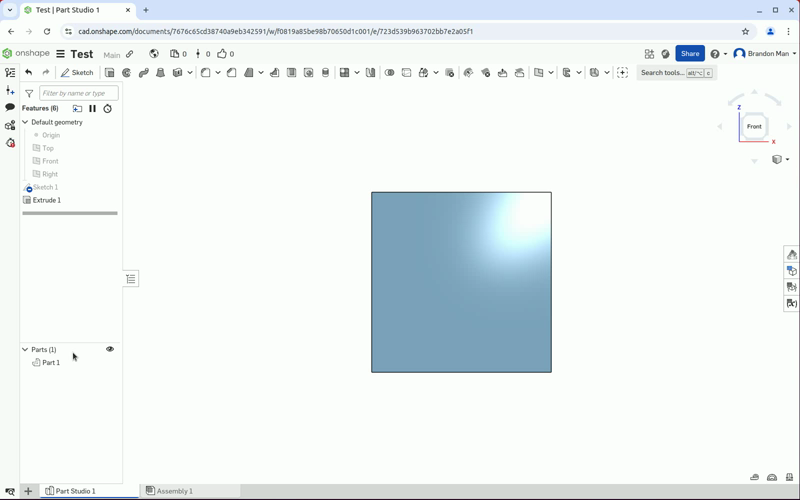
key(y)
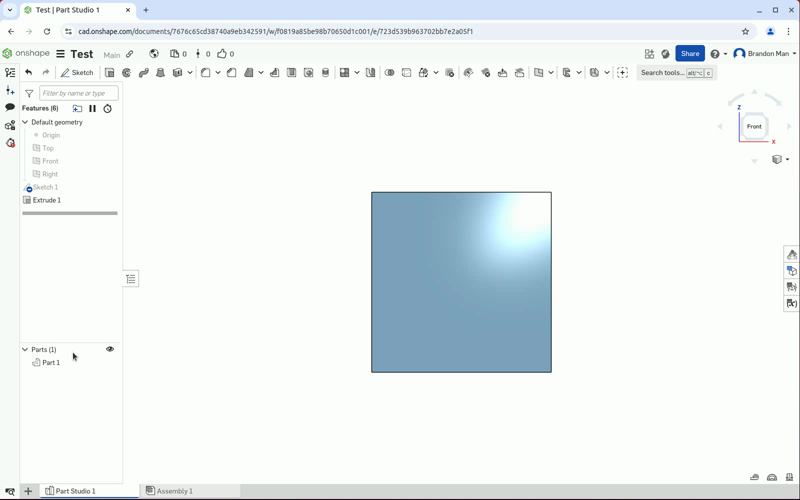
key(shift+p)
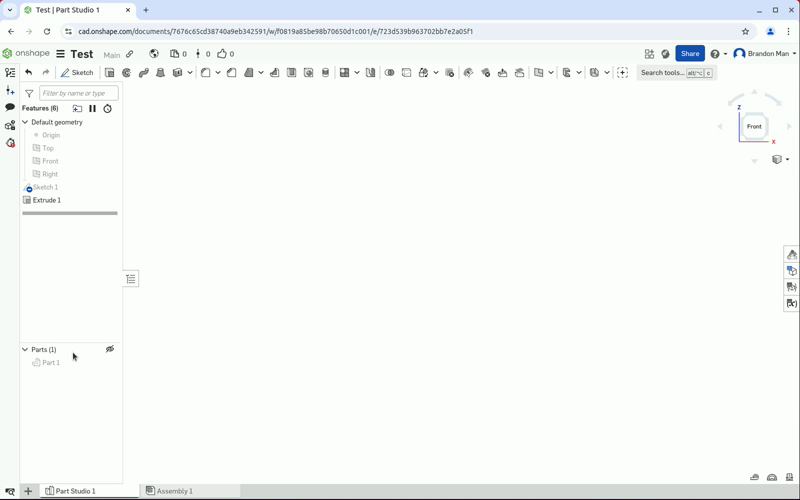
key(space)
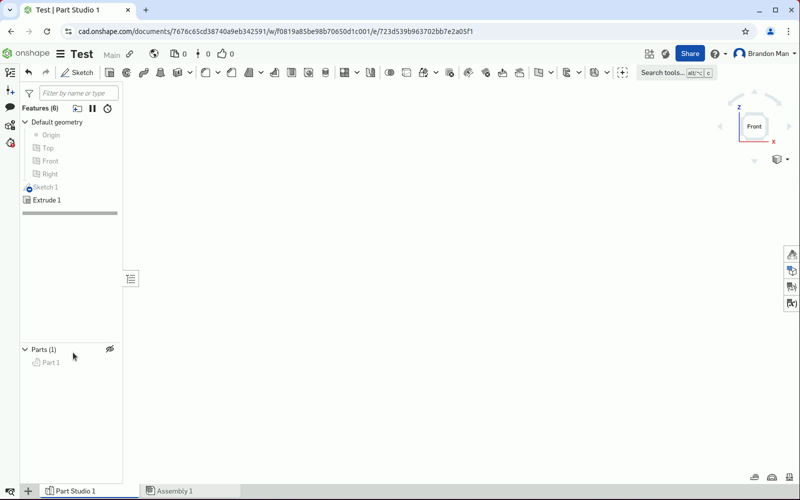
key_down(shift)
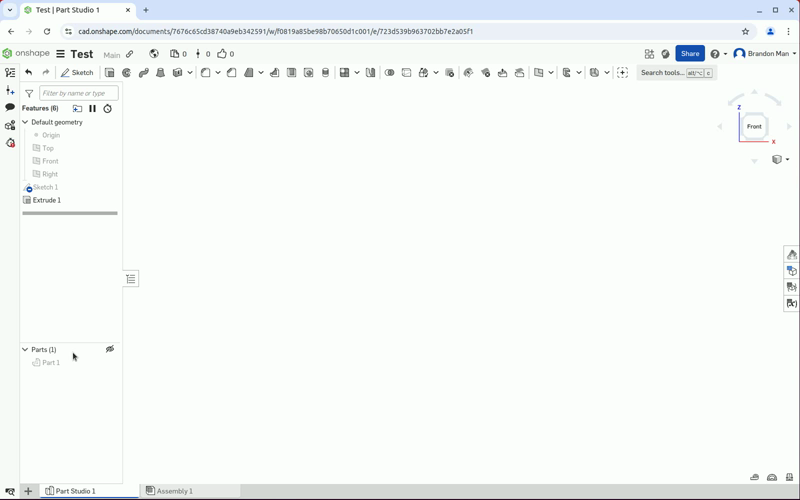
key(down)
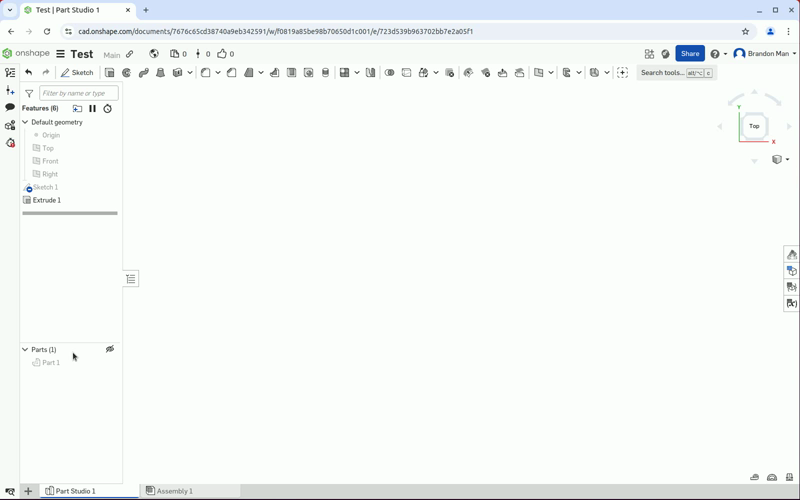
key_up(shift)
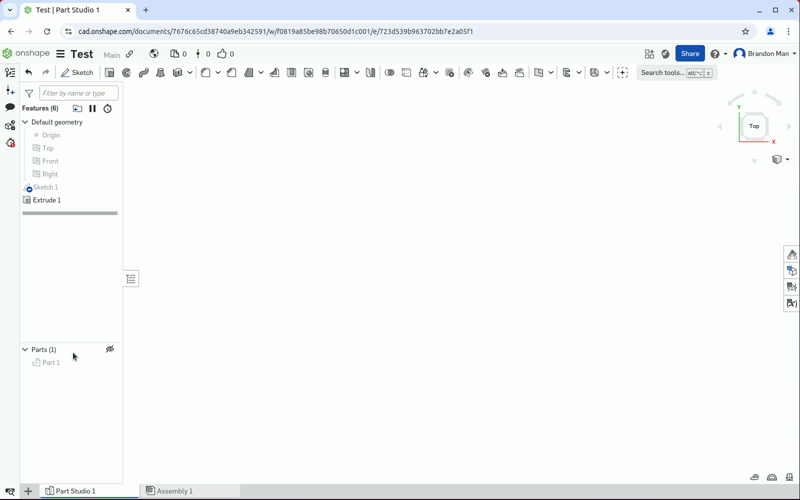
mouse_move(73, 352)
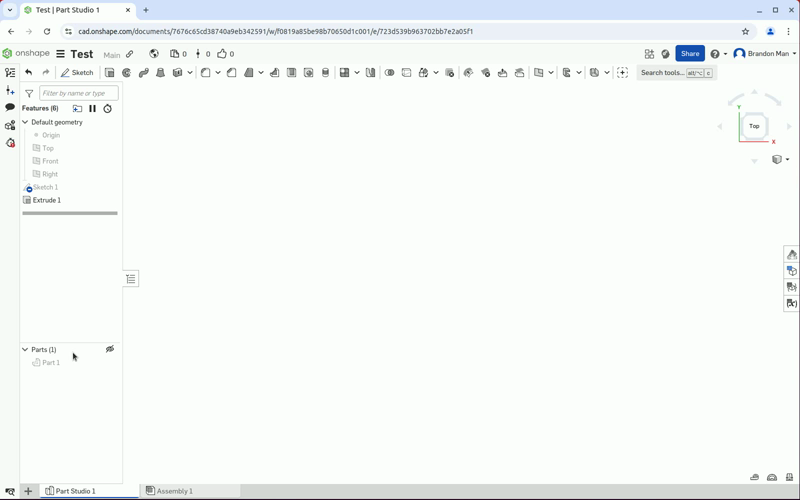
key(shift+y)
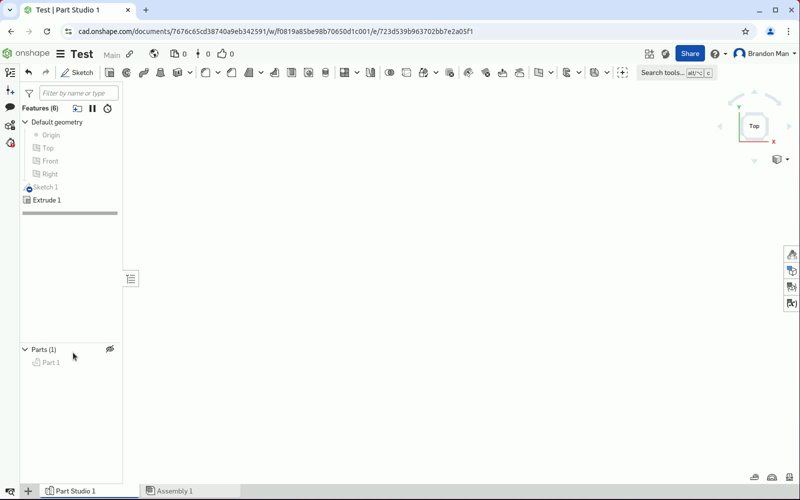
key(shift+s)
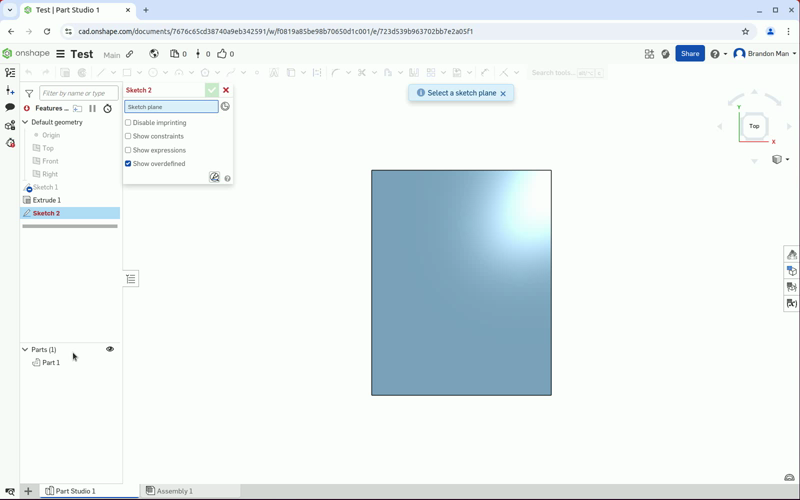
mouse_move(73, 150)
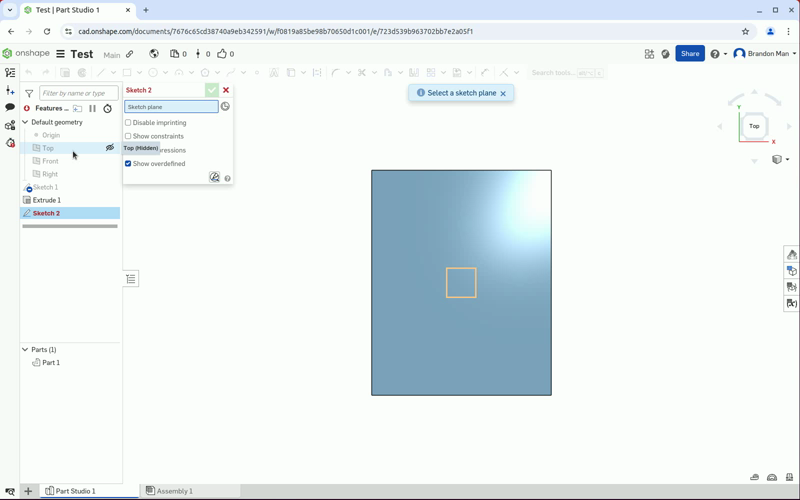
click(73, 150)
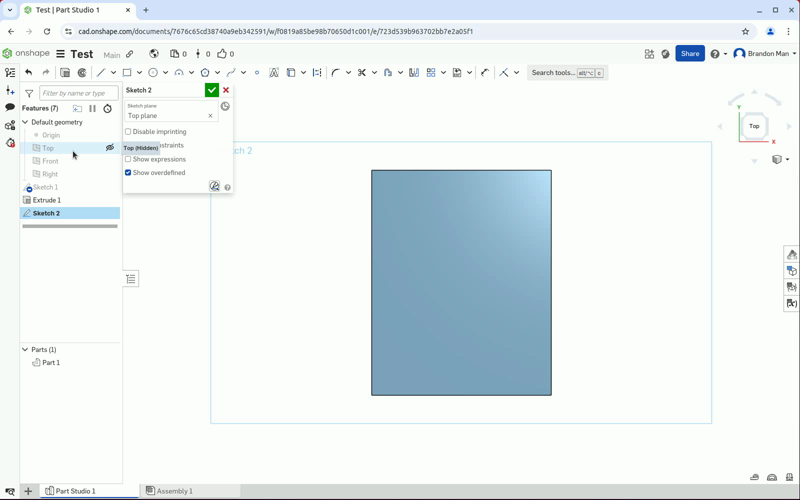
mouse_move(73, 352)
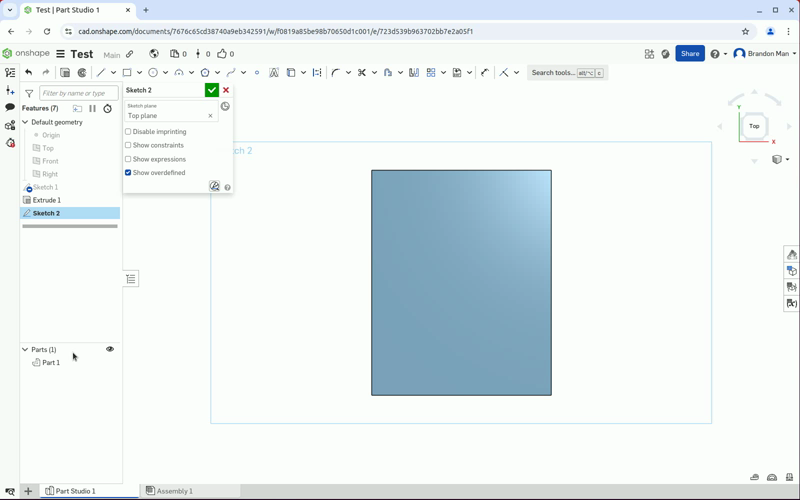
key(y)
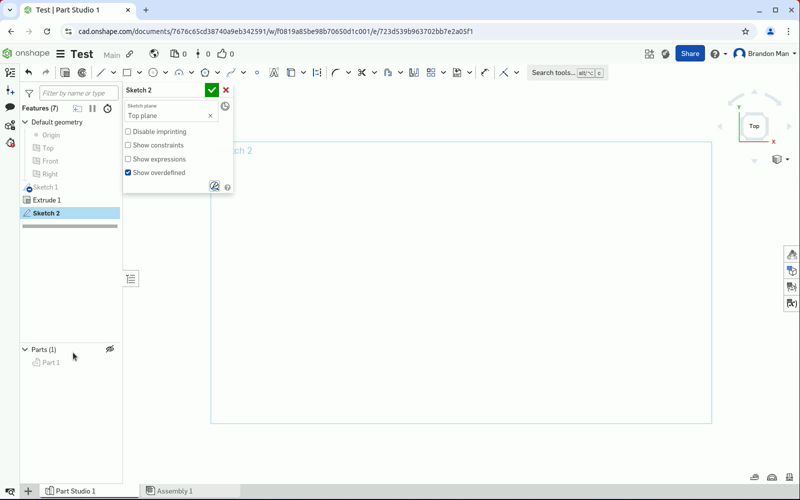
key(l)
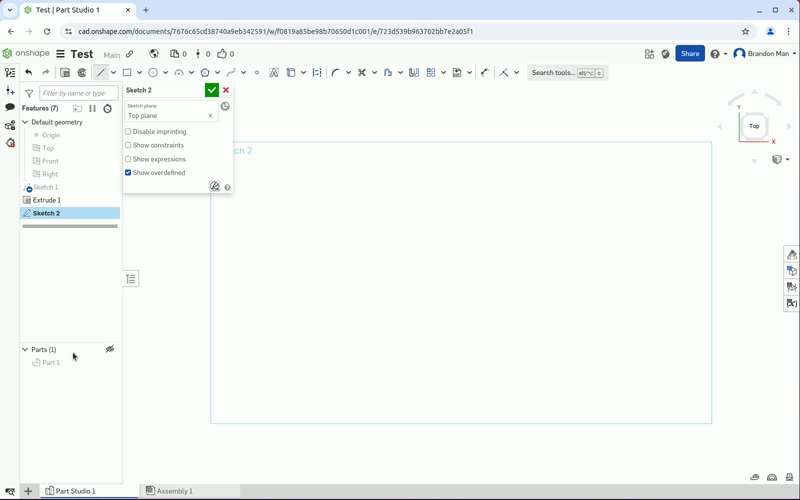
key_down(shift)
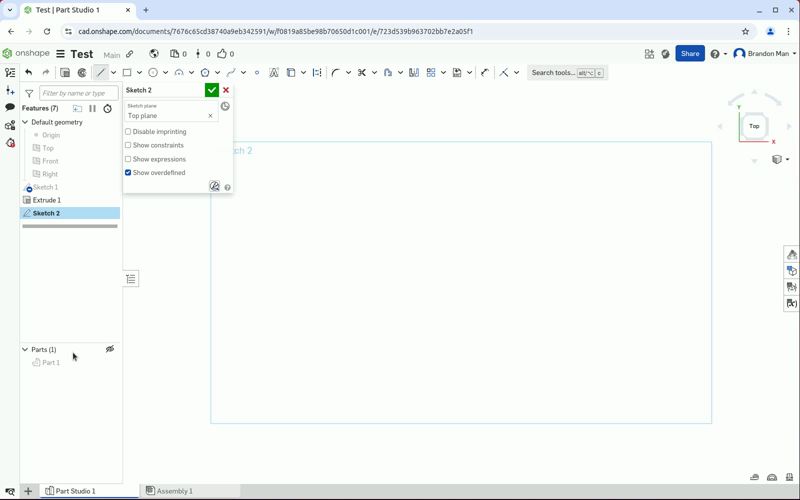
mouse_move(371, 361)
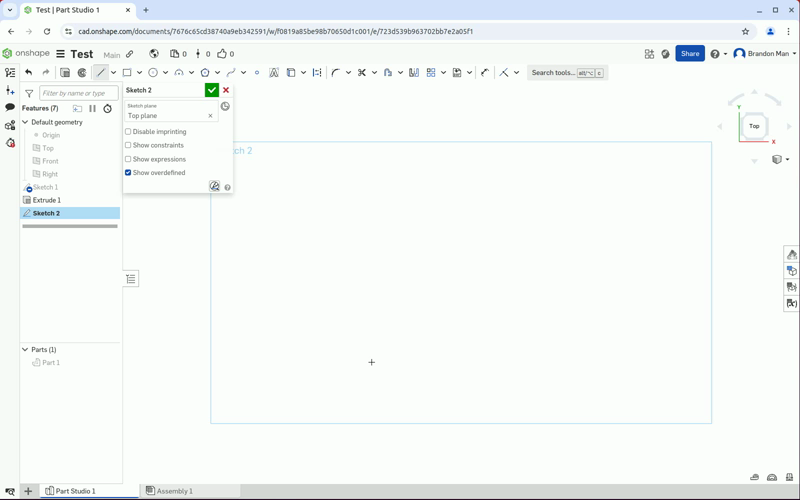
click(371, 361)
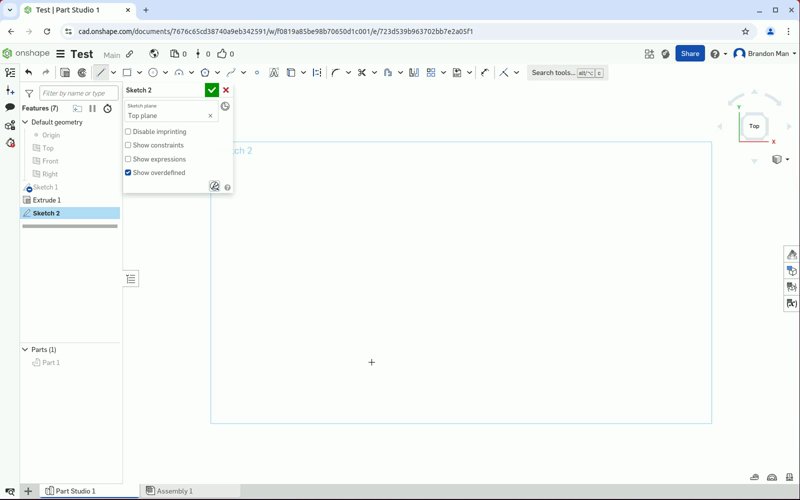
key_up(shift)
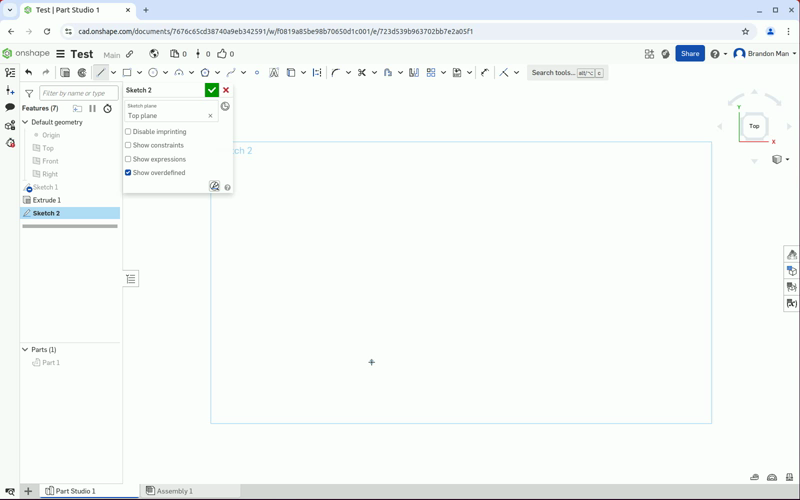
key_down(shift)
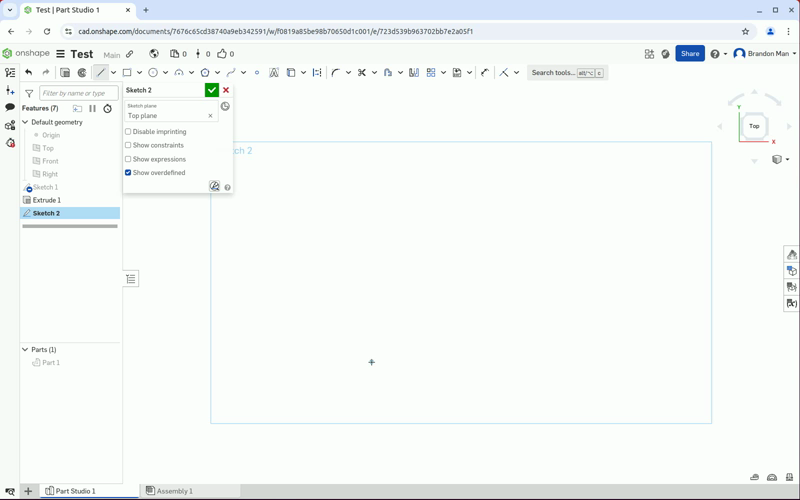
mouse_move(551, 361)
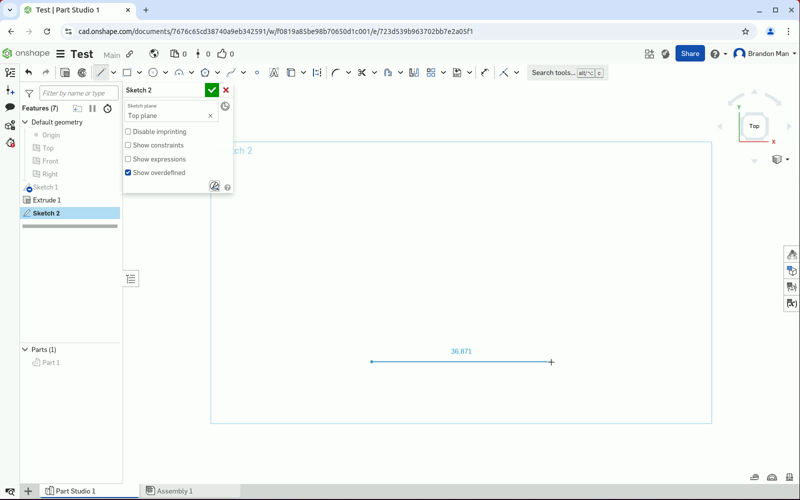
click(551, 361)
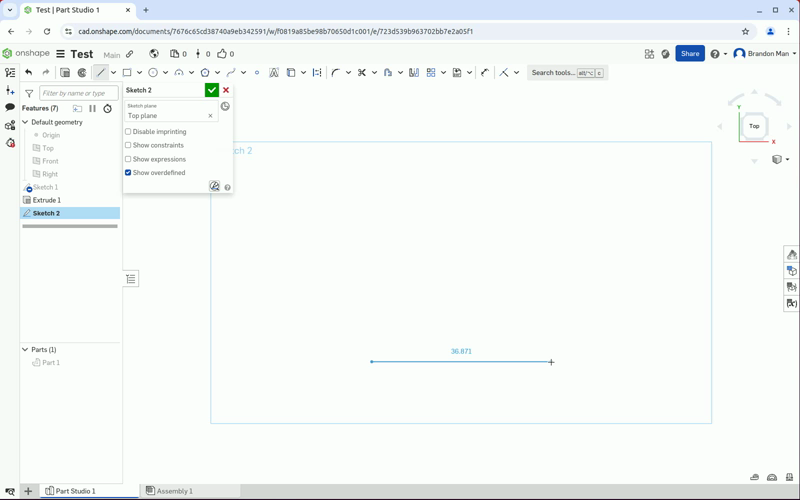
key_up(shift)
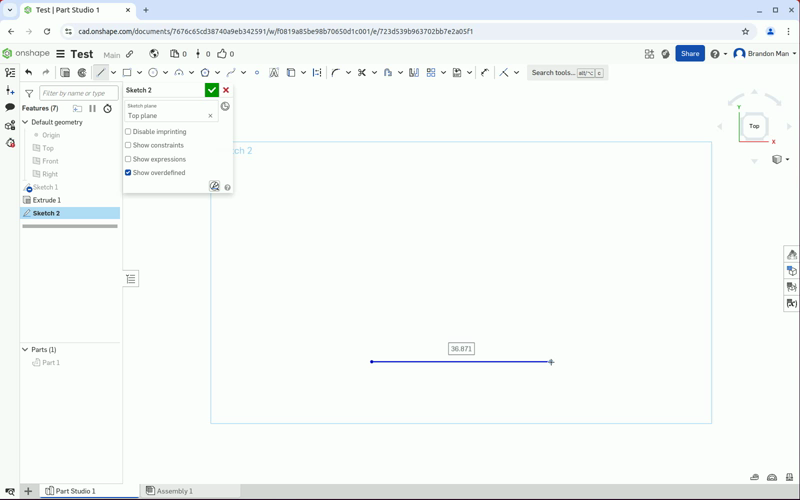
key_down(shift)
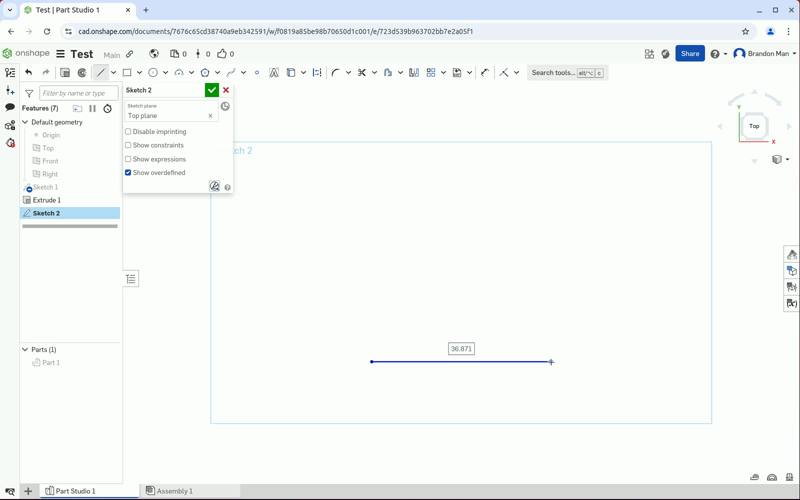
mouse_move(551, 204)
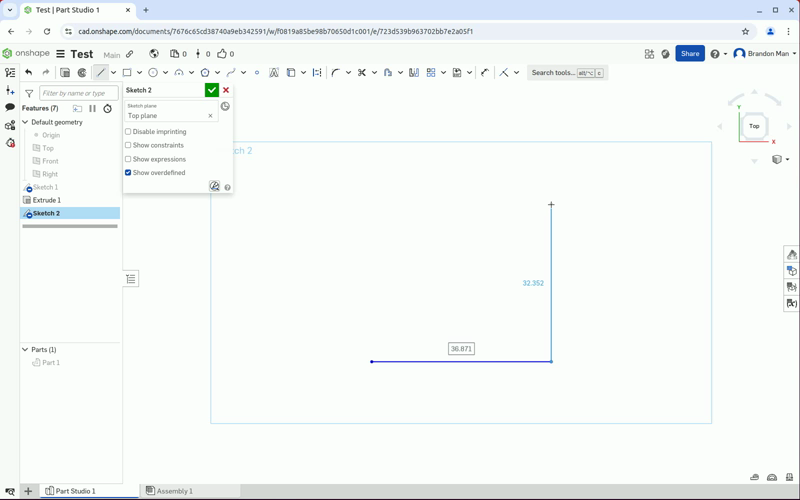
click(551, 204)
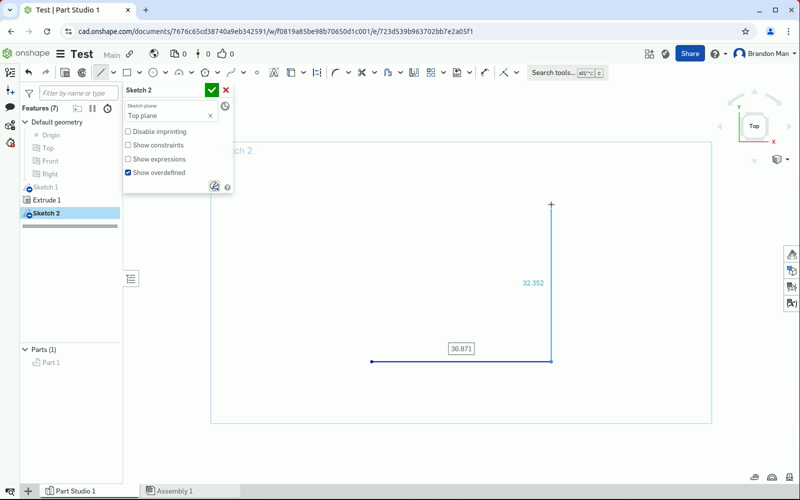
key_up(shift)
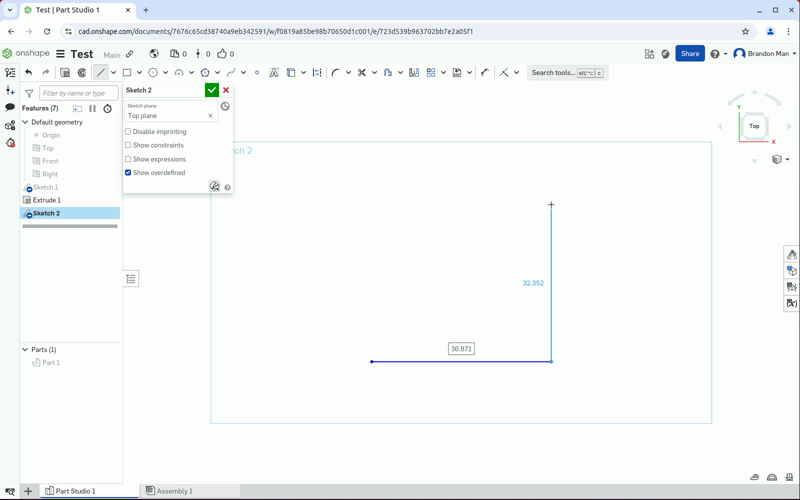
key_down(shift)
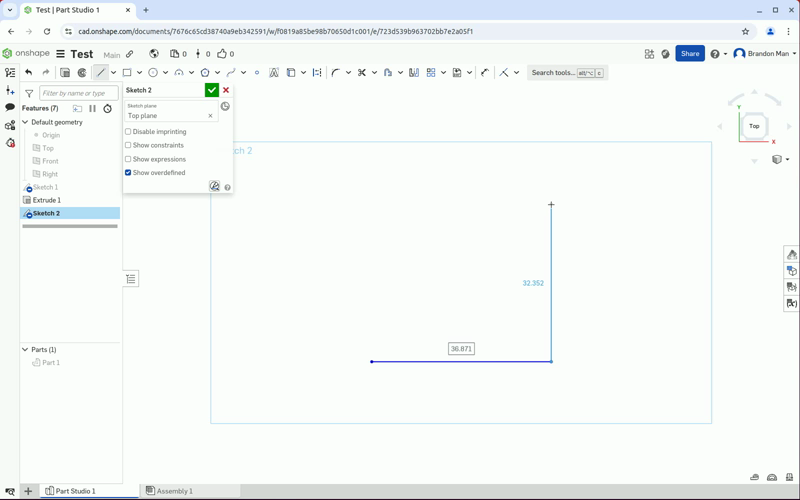
mouse_move(371, 204)
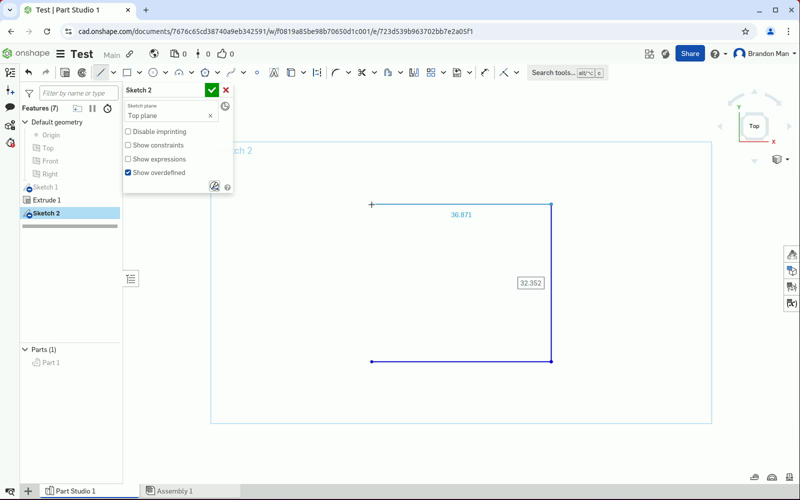
click(371, 204)
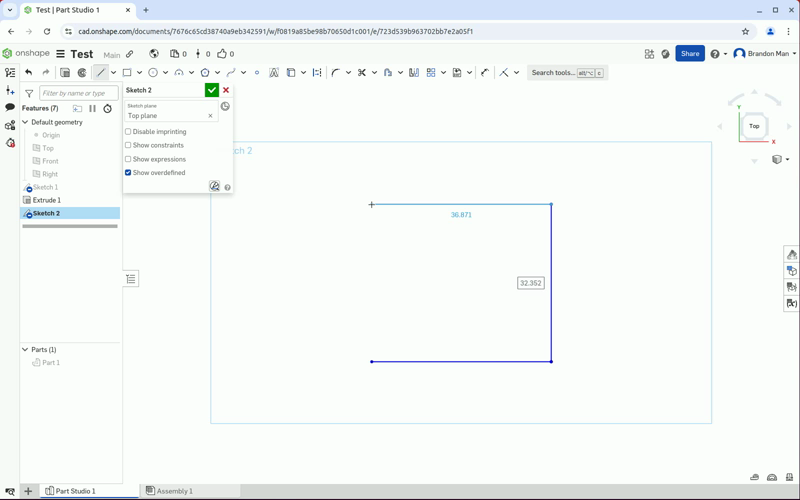
key_up(shift)
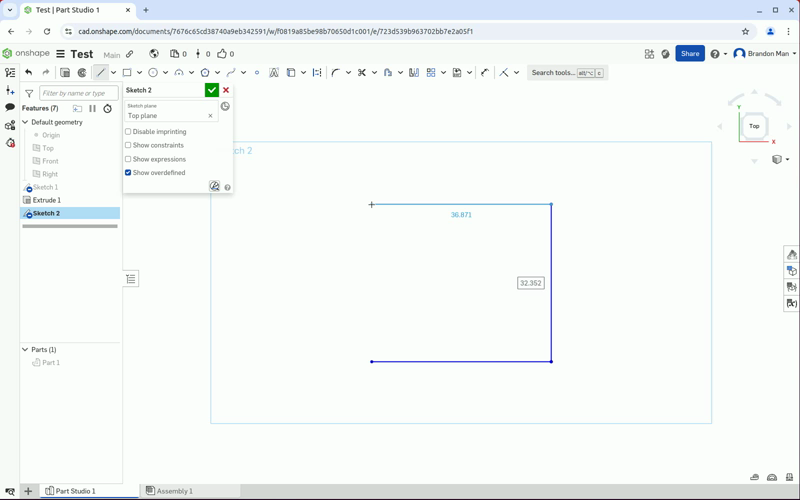
key_down(shift)
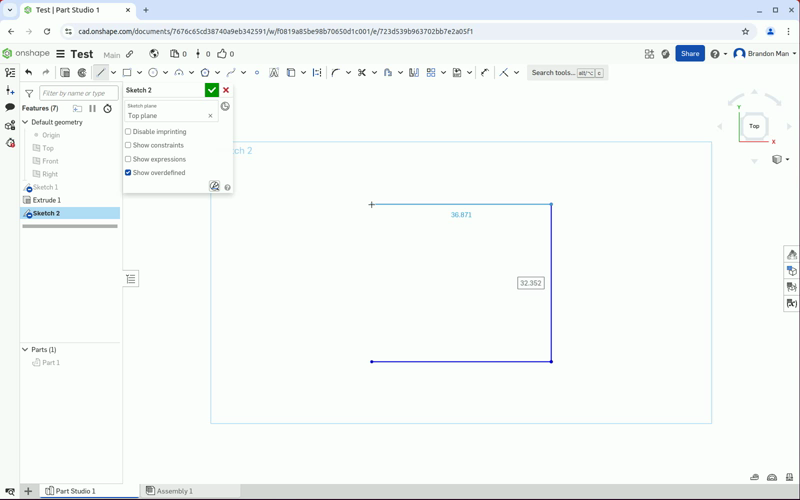
mouse_move(371, 361)
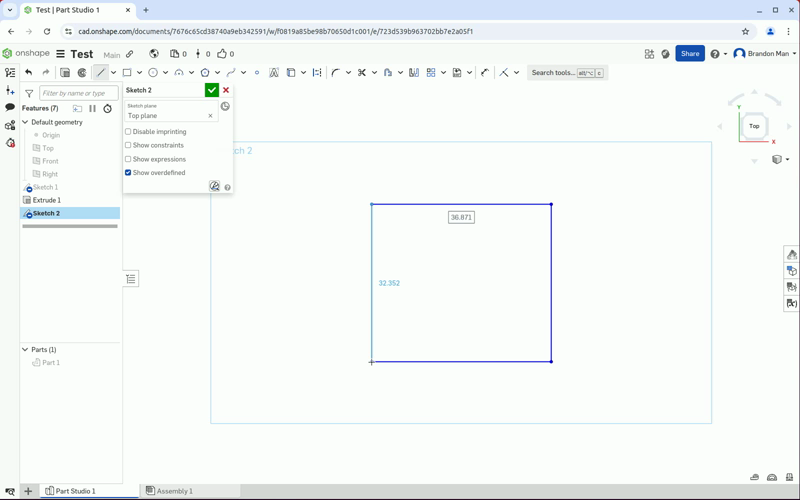
key_up(shift)
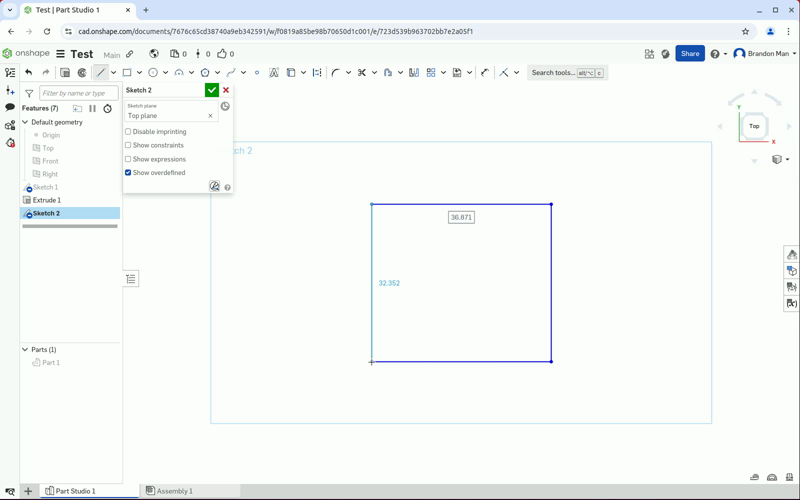
click(371, 361)
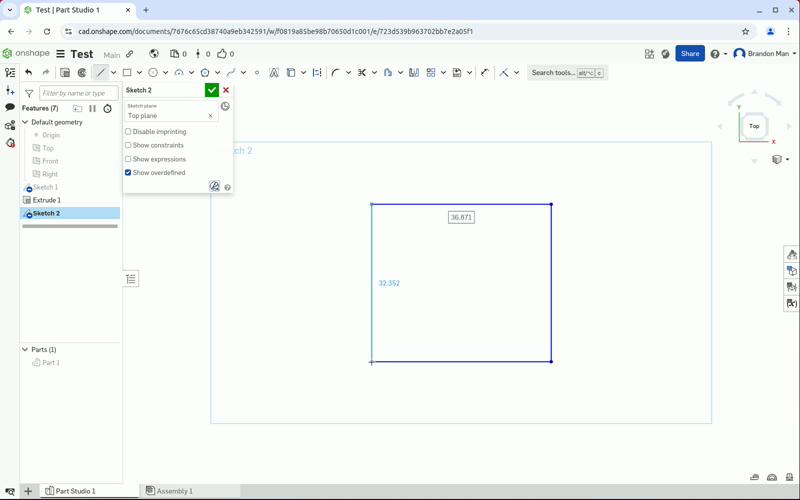
key(esc)
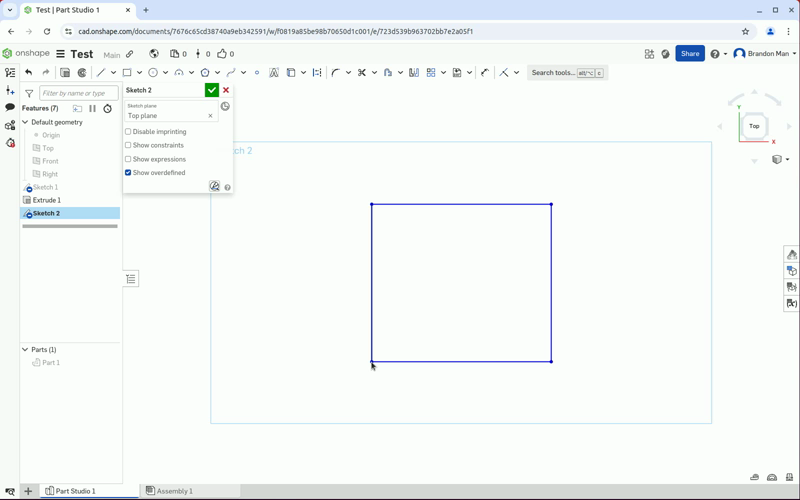
mouse_move(401, 278)
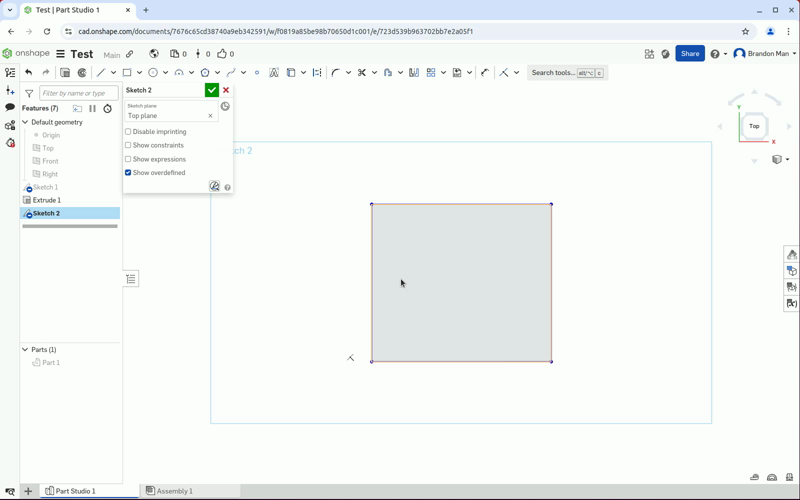
click(401, 278)
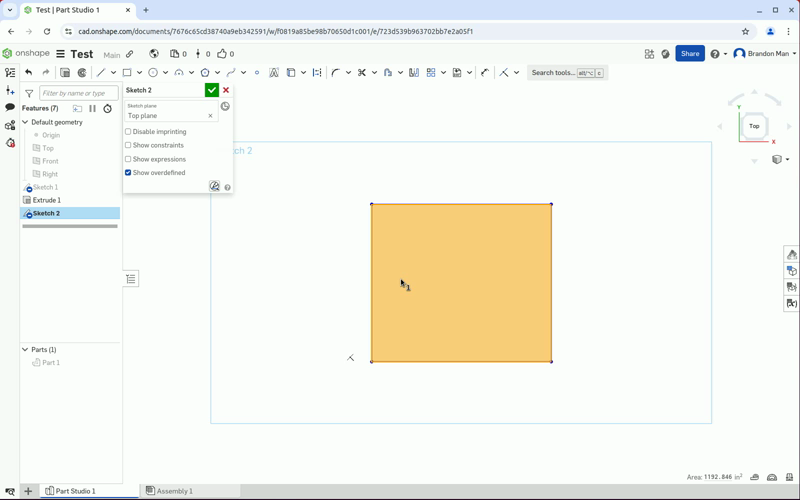
mouse_move(73, 352)
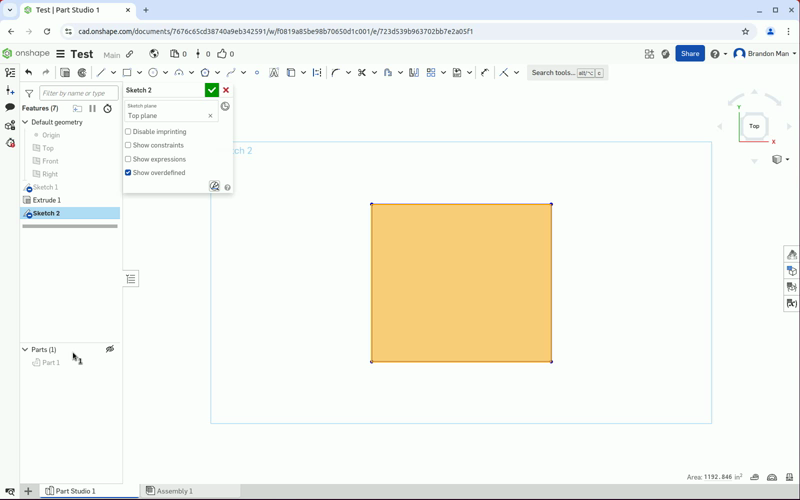
key(shift+y)
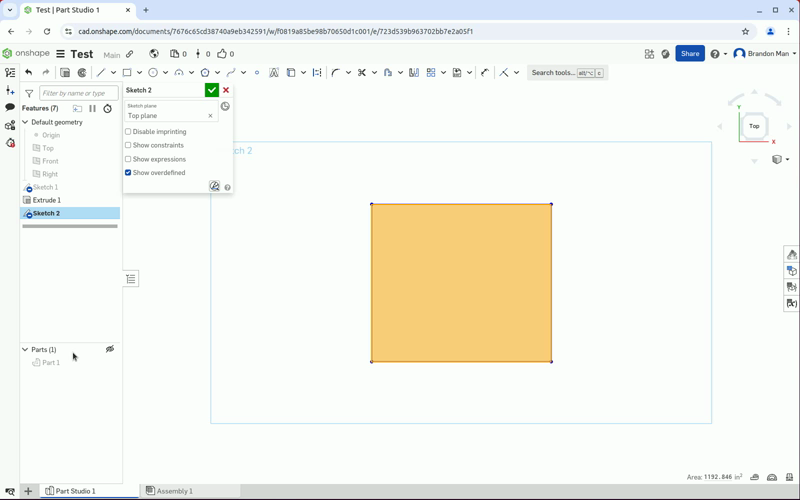
key(shift+e)
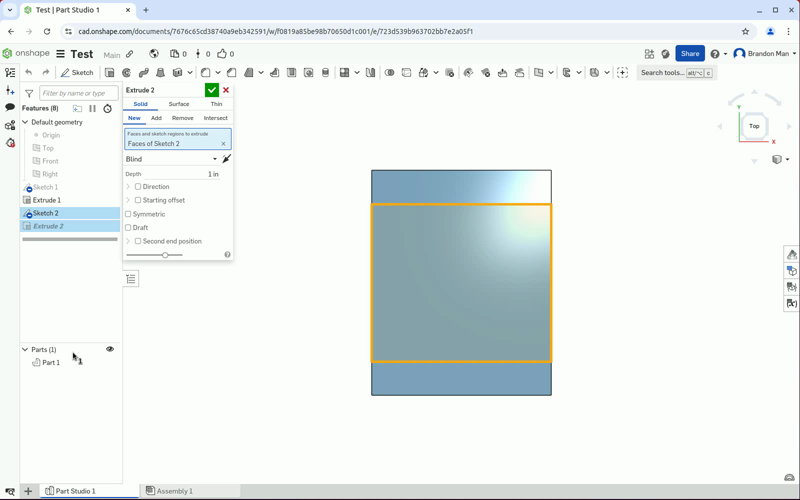
mouse_move(143, 106)
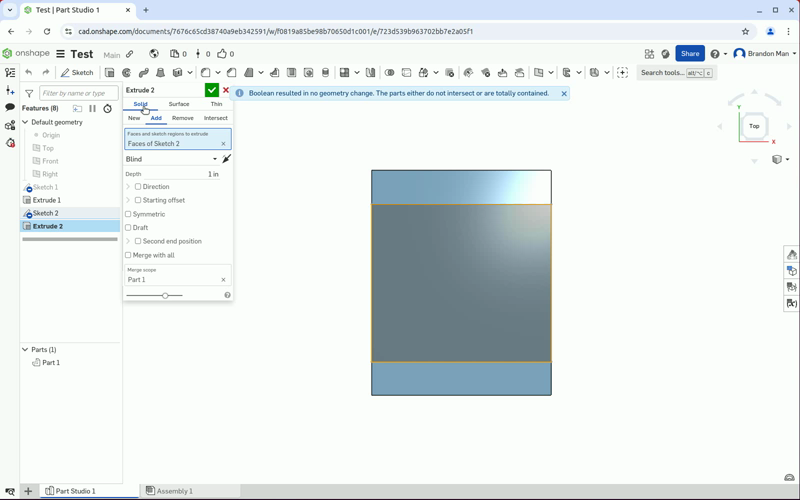
click(143, 106)
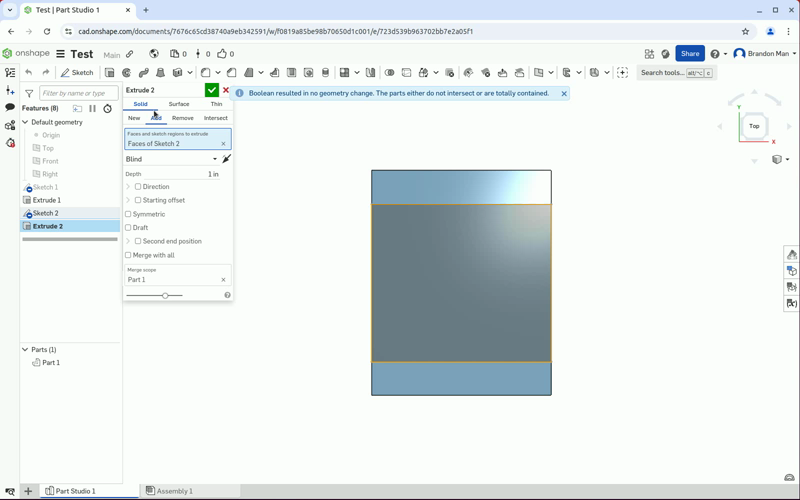
mouse_move(186, 120)
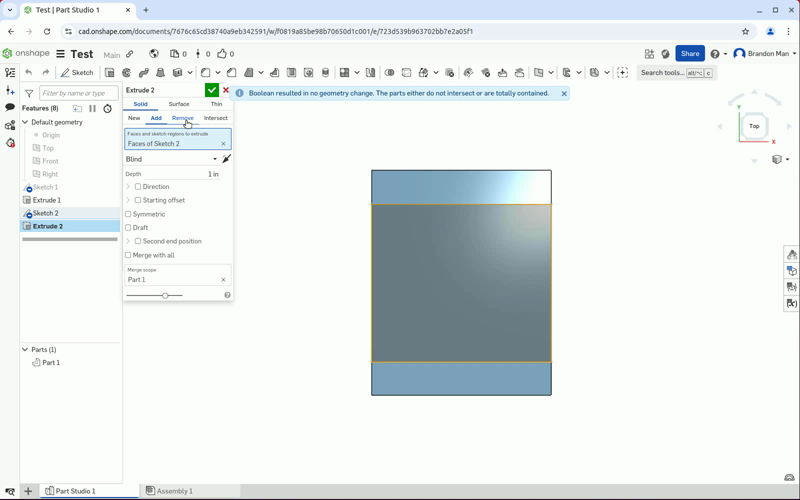
click(186, 120)
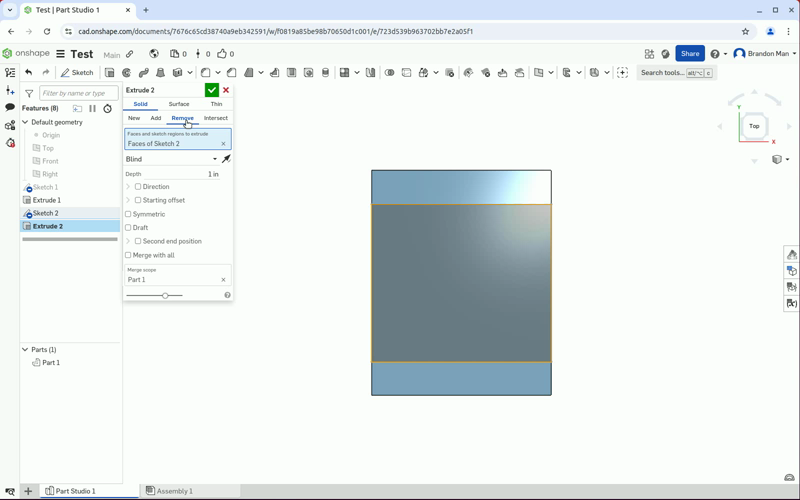
key(tab, 4)
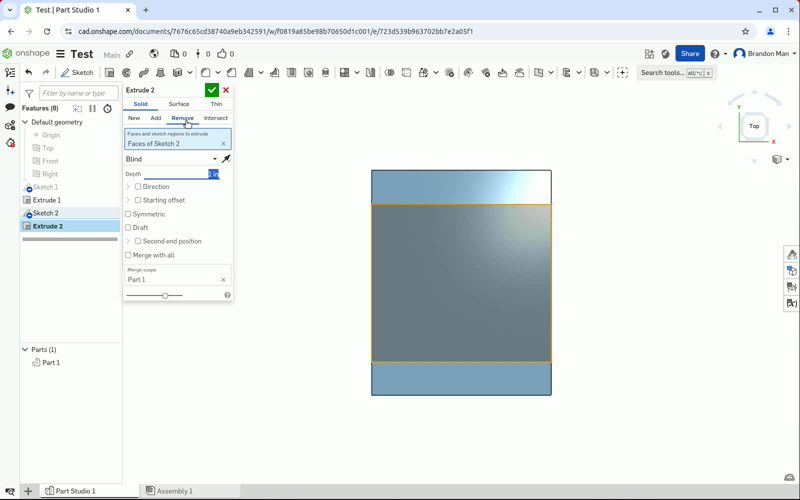
text(-29.607)
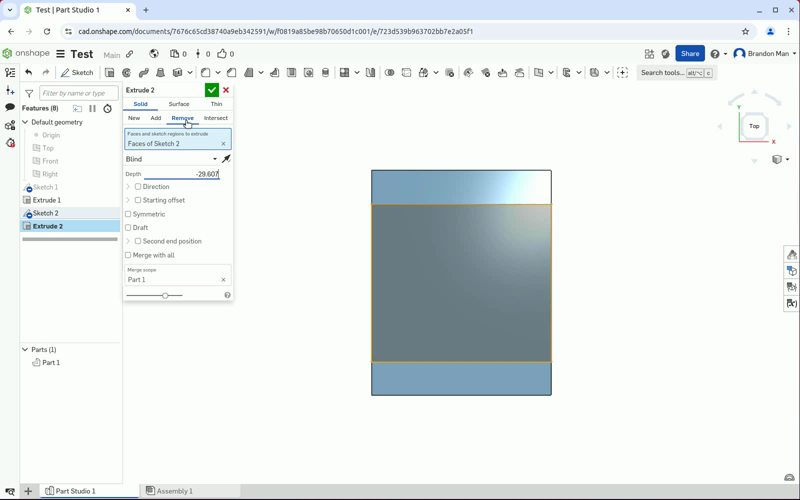
key(tab, 6)
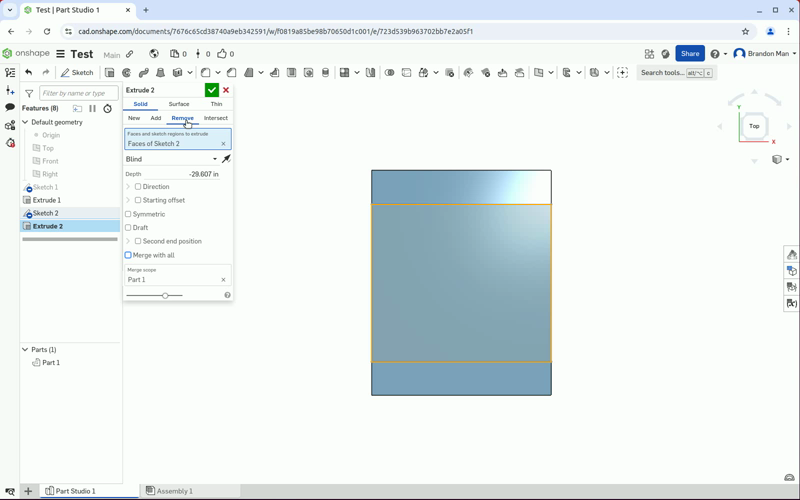
key(space)
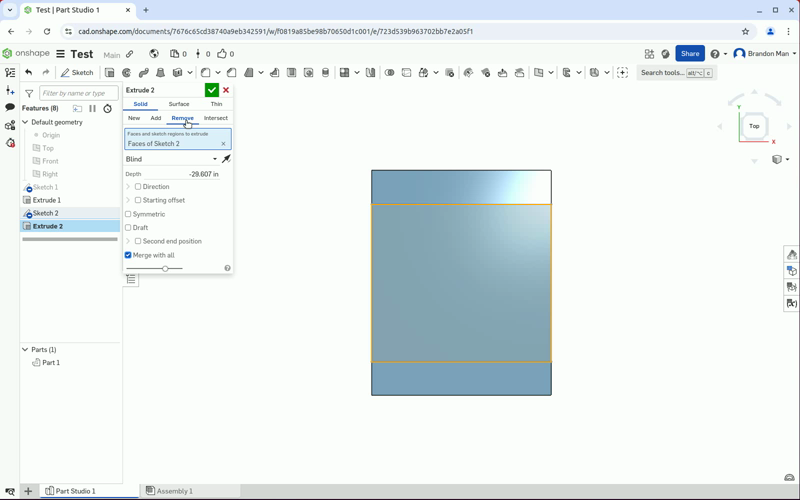
key(enter)
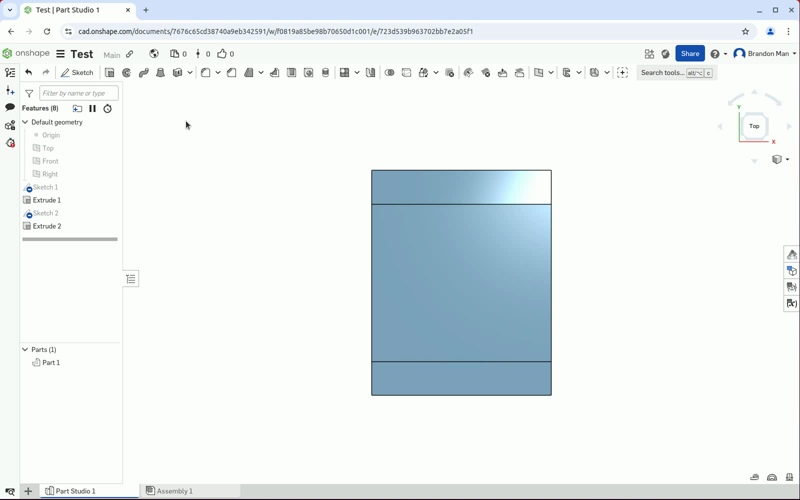
key(shift+h)
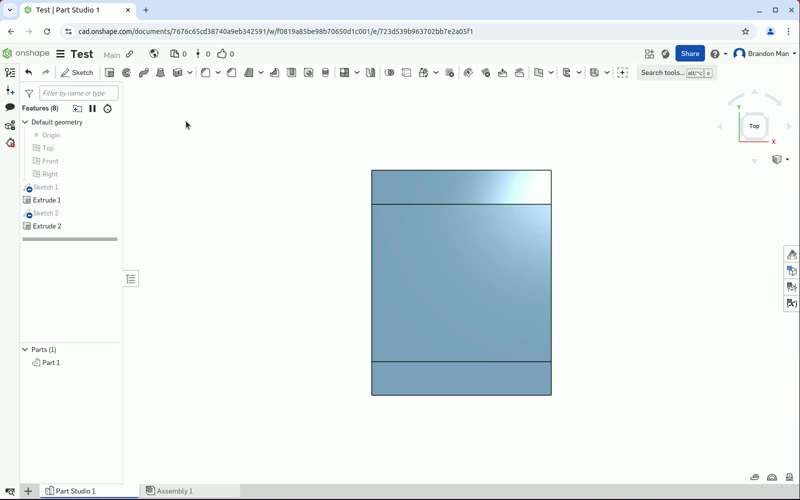
key(shift+h)
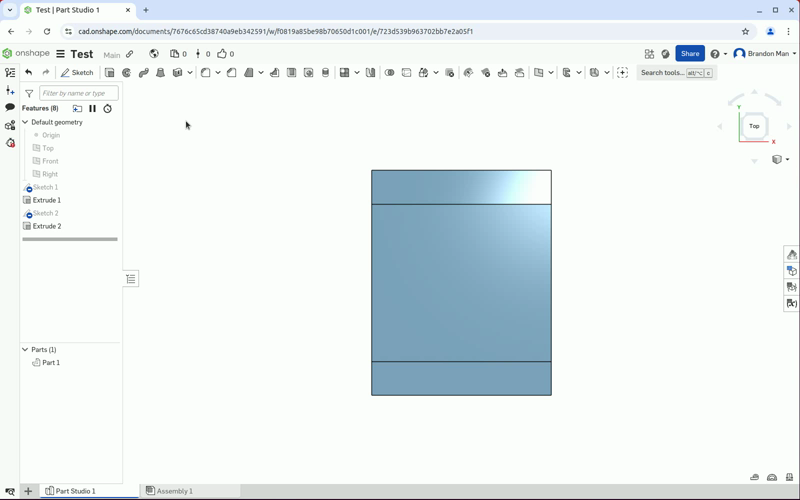
key(shift+7)
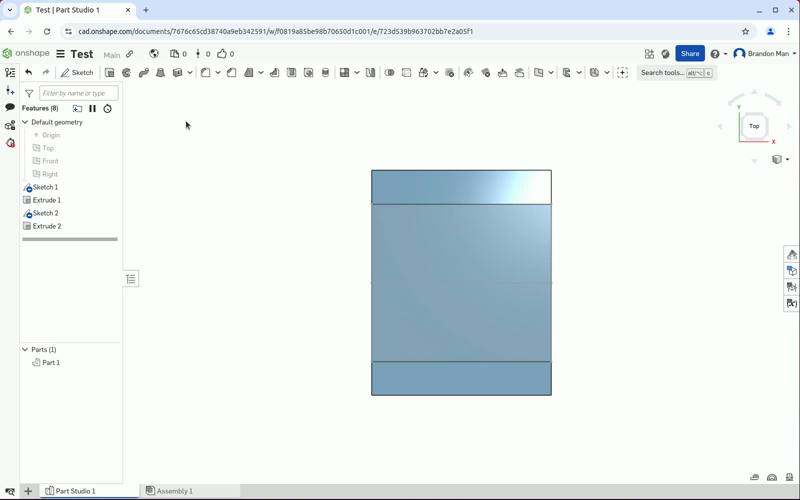
key(up, 3)
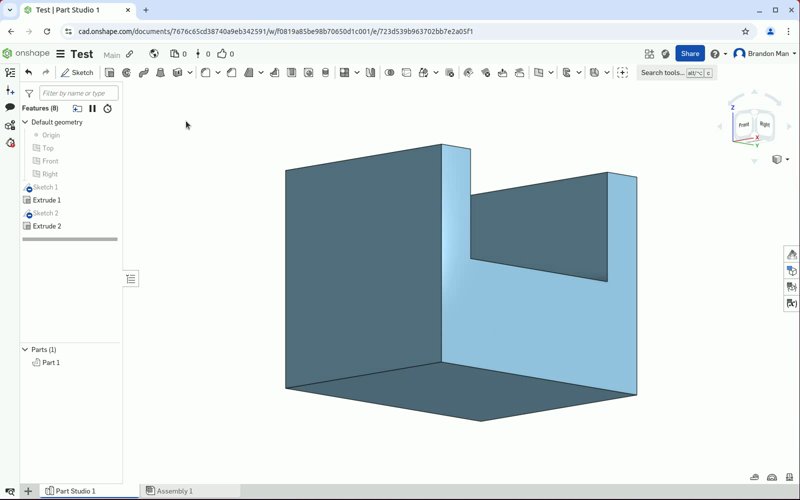
key(left, 3)
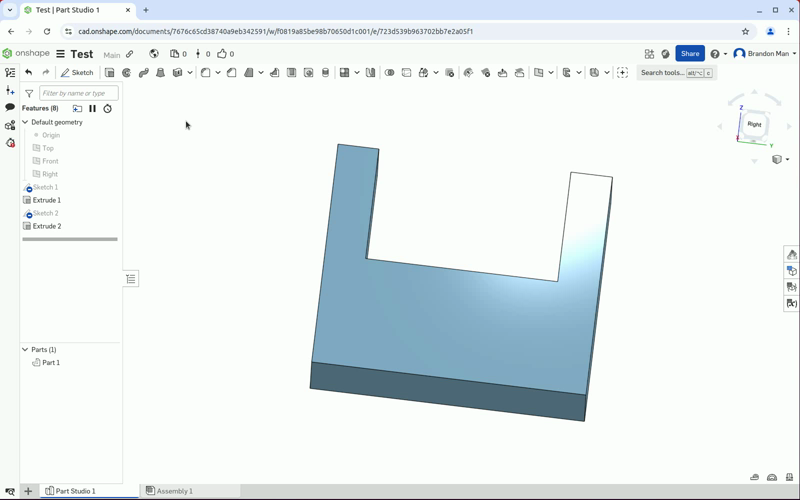
key(right, 3)
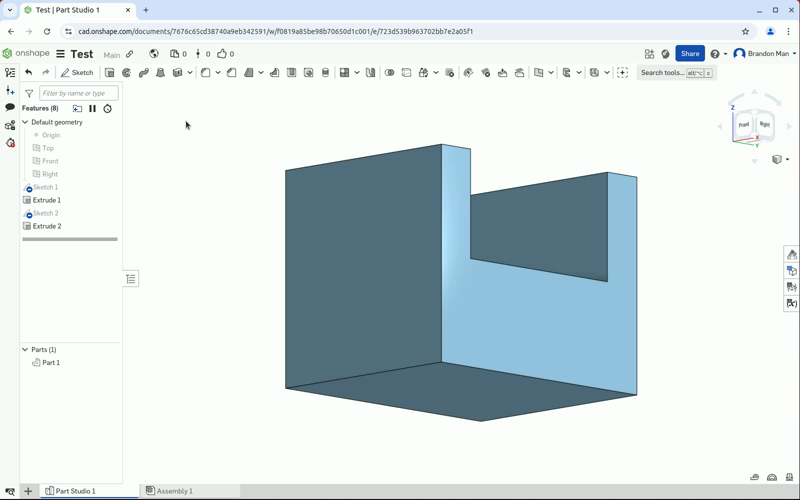
key(down, 3)
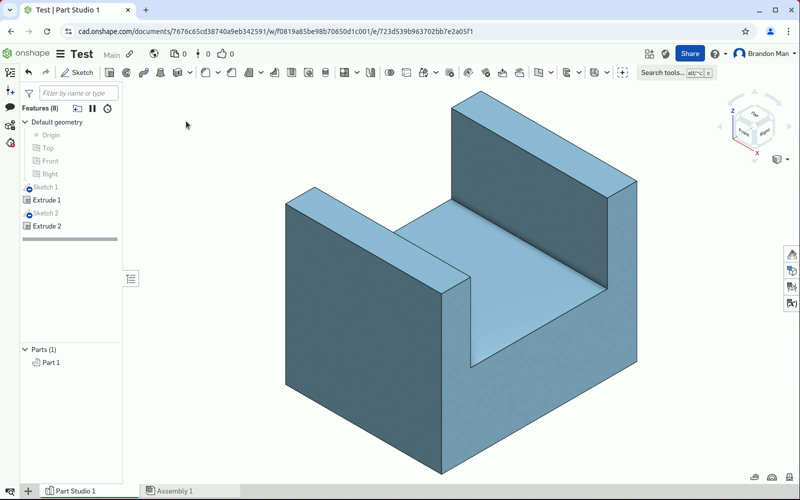
mouse_move(73, 189)
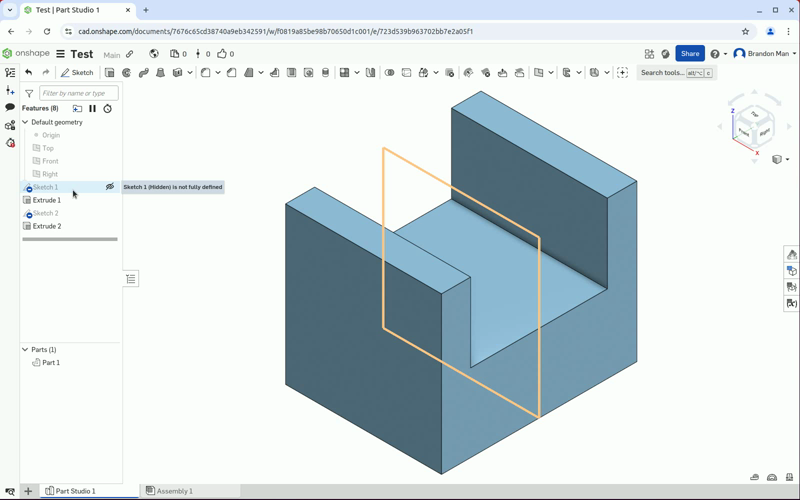
click(73, 189)